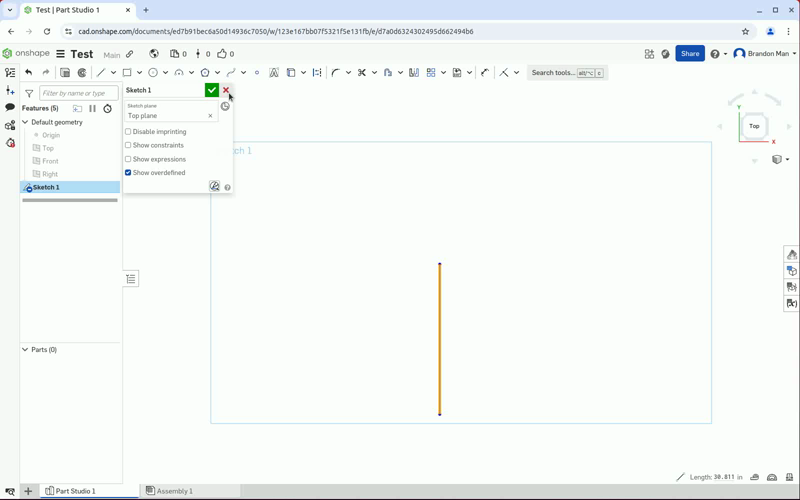
key(shift+h)
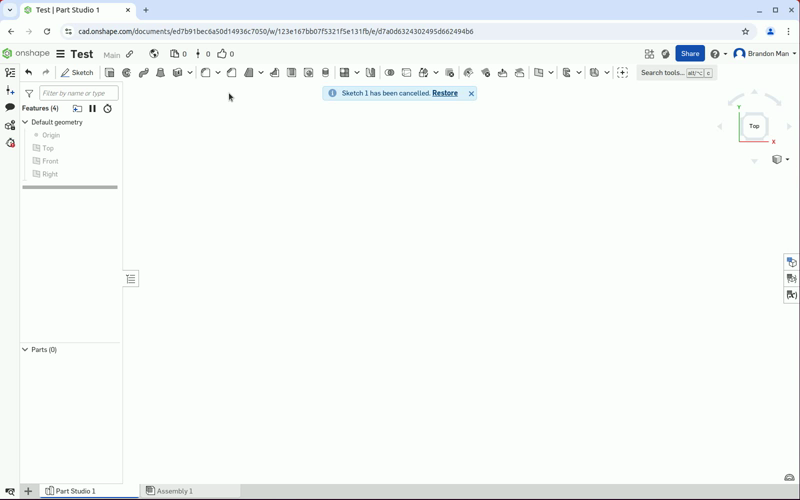
mouse_move(73, 352)
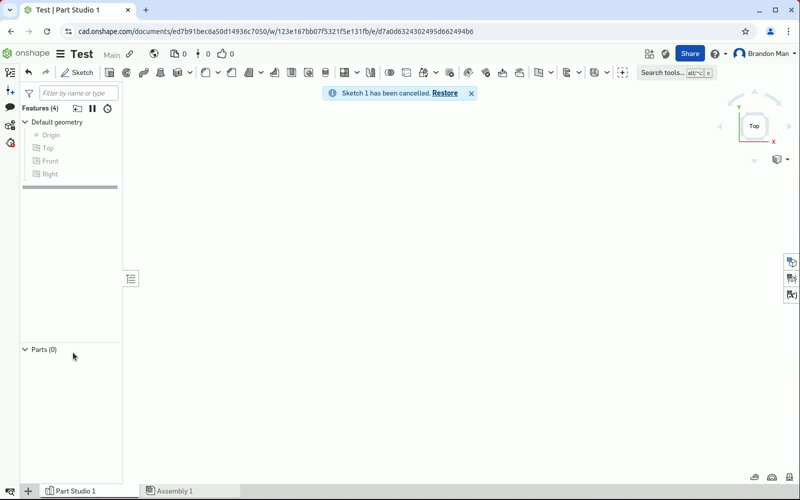
key(y)
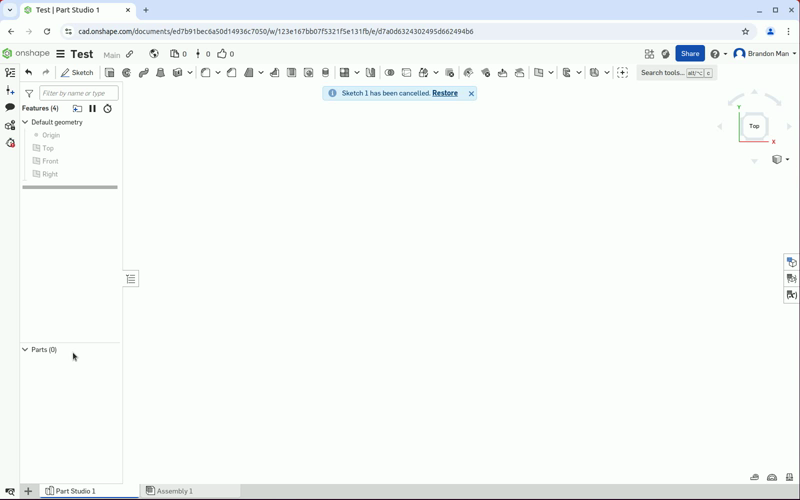
key(shift+p)
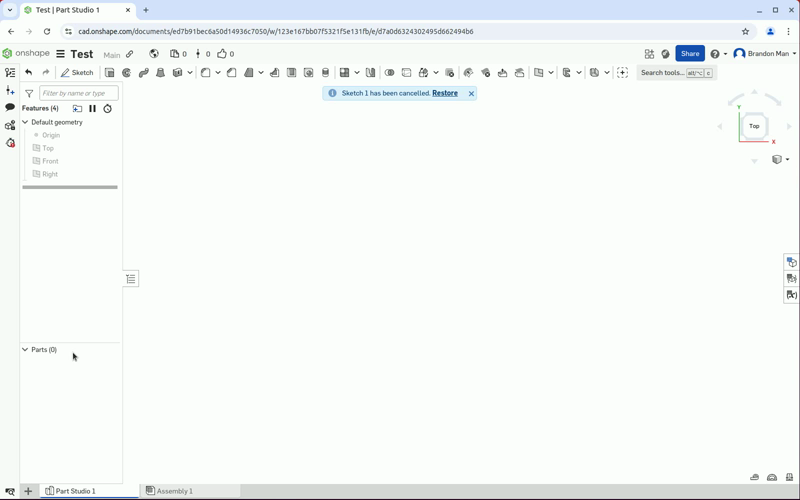
key(space)
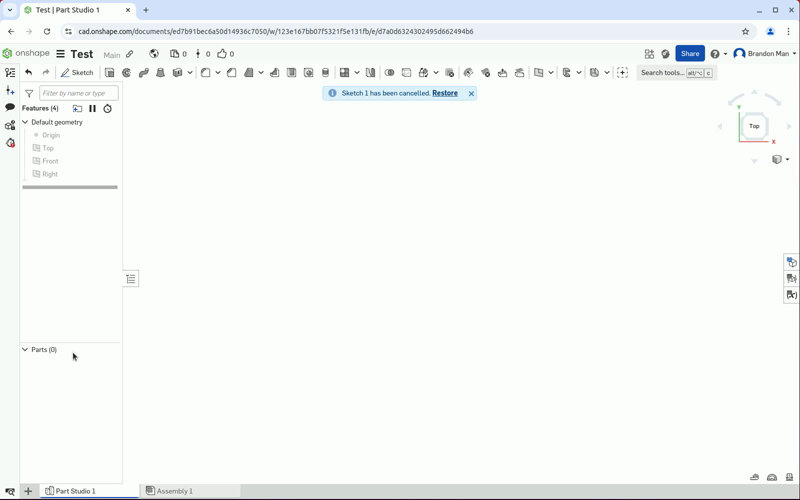
key_down(shift)
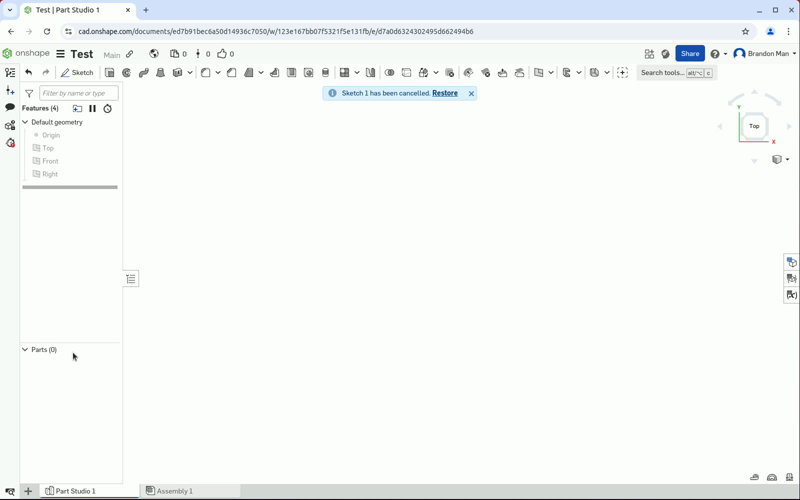
key(up)
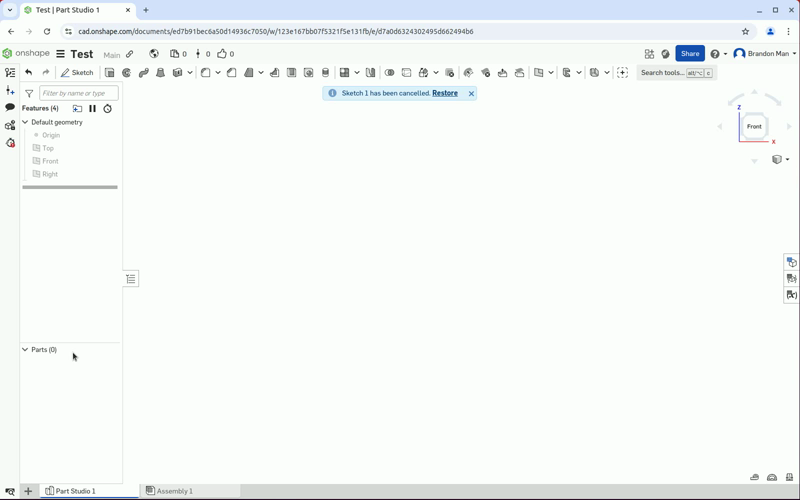
key_up(shift)
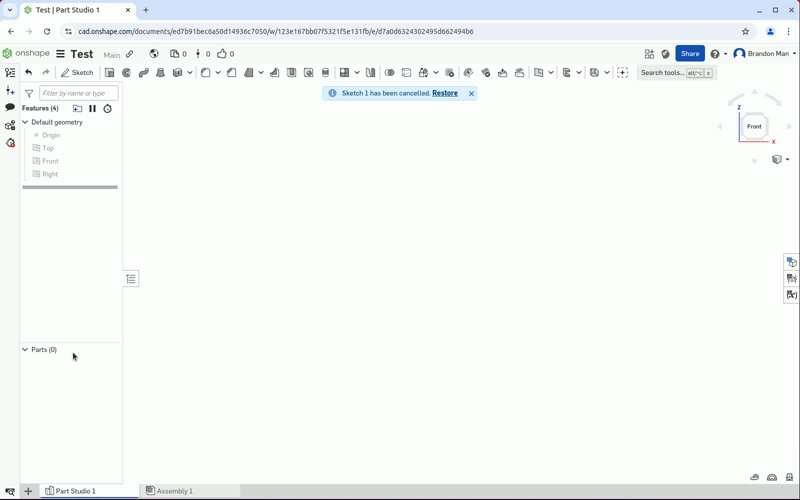
mouse_move(73, 352)
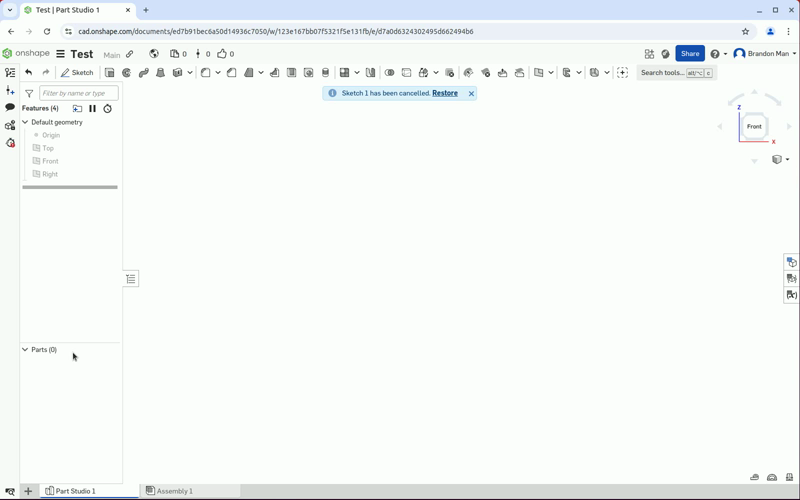
key(shift+y)
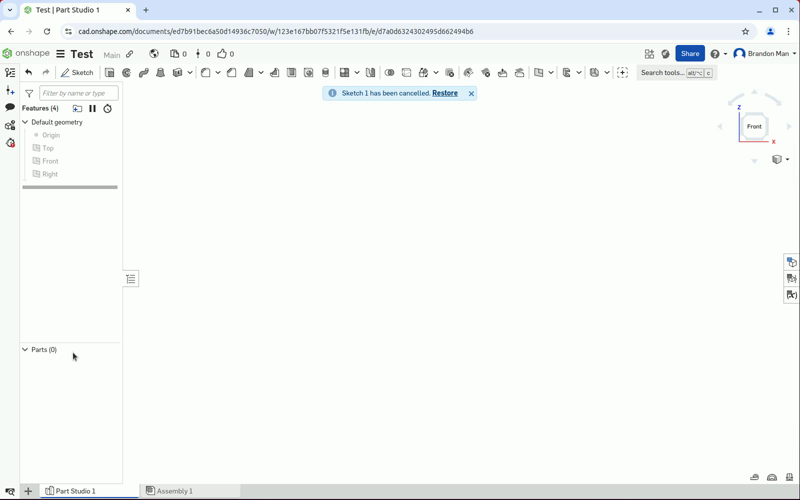
key(shift+s)
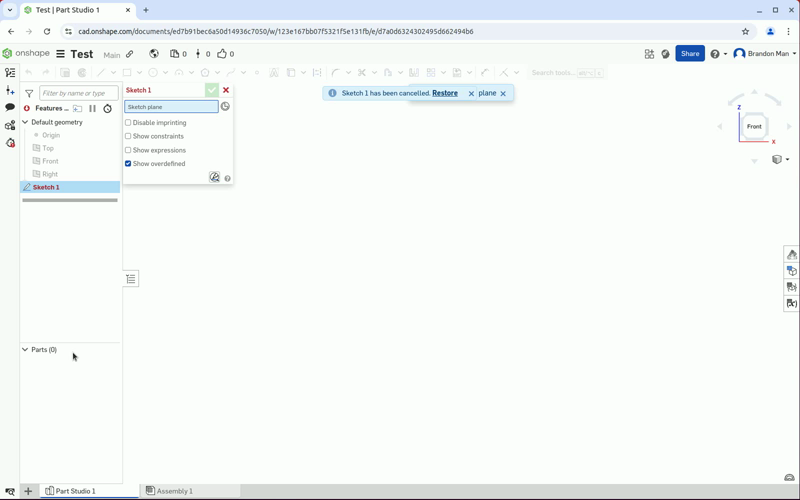
mouse_move(73, 163)
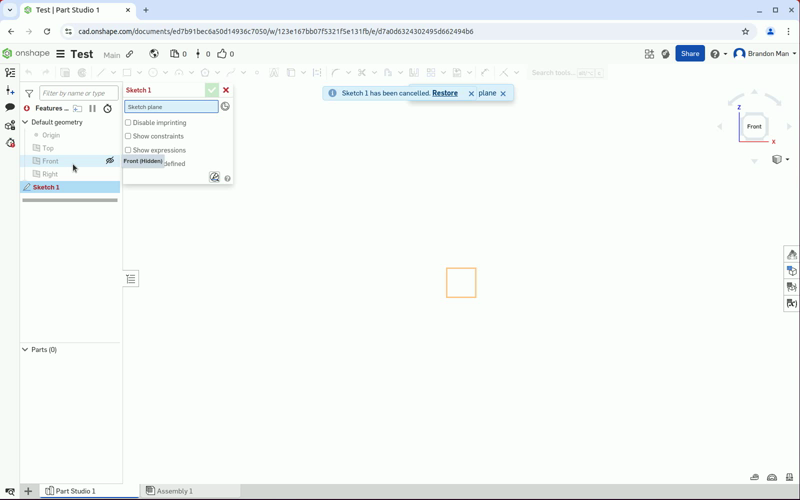
click(73, 163)
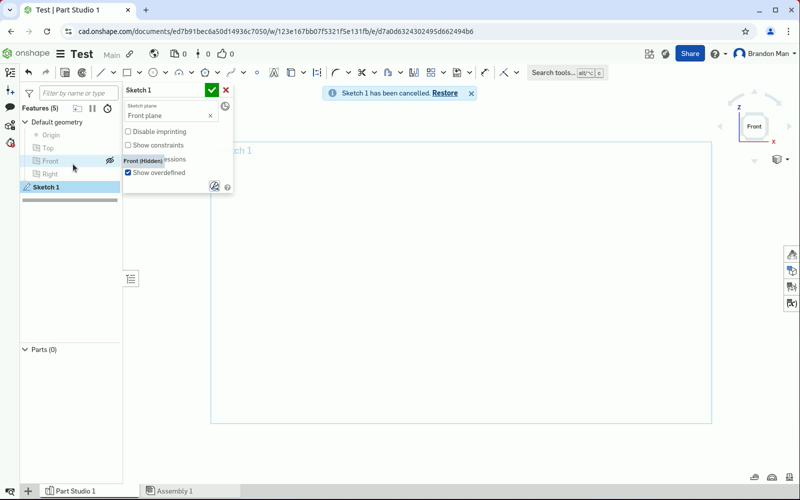
mouse_move(73, 352)
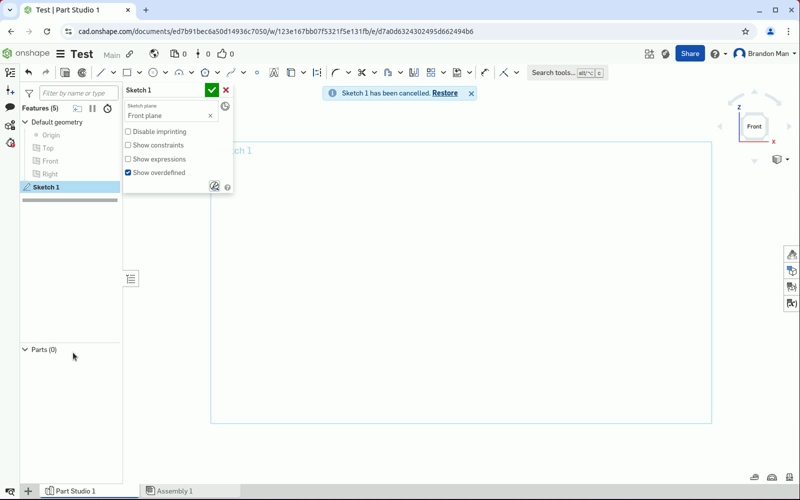
key(y)
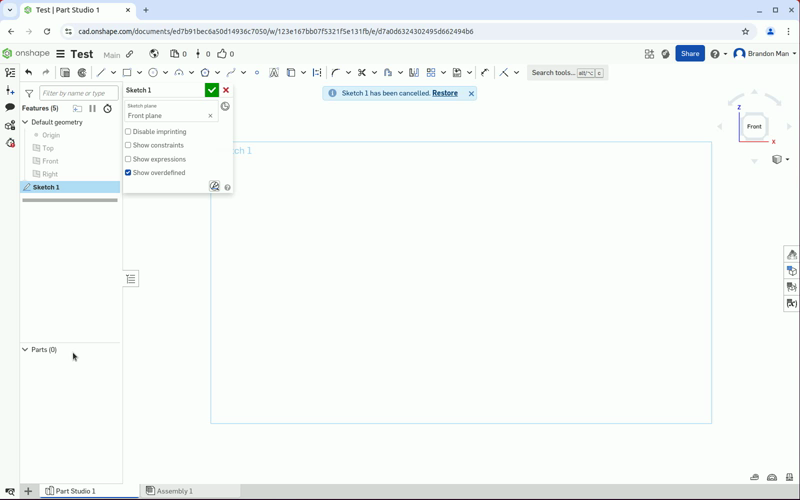
key(l)
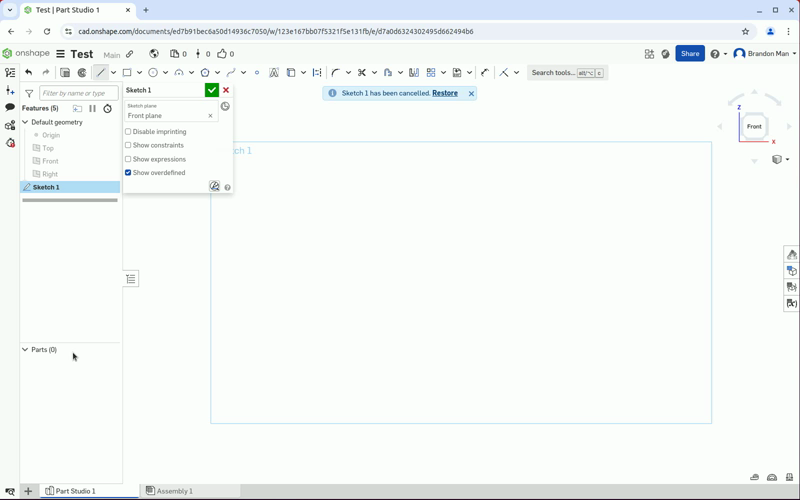
key_down(shift)
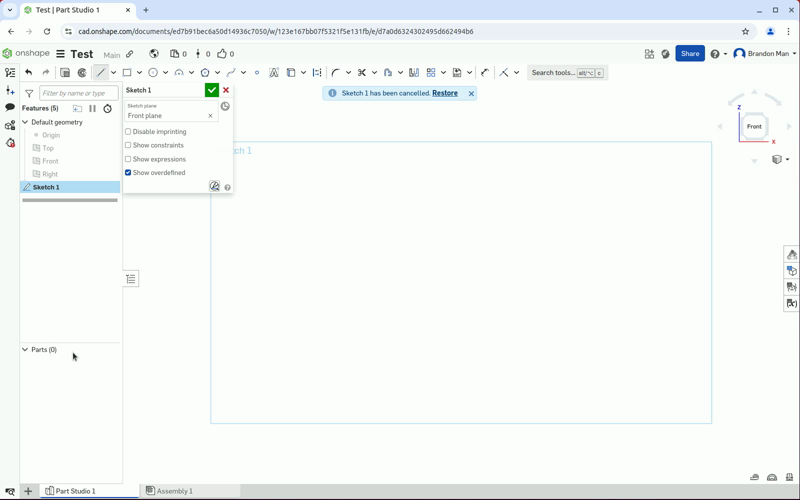
mouse_move(409, 334)
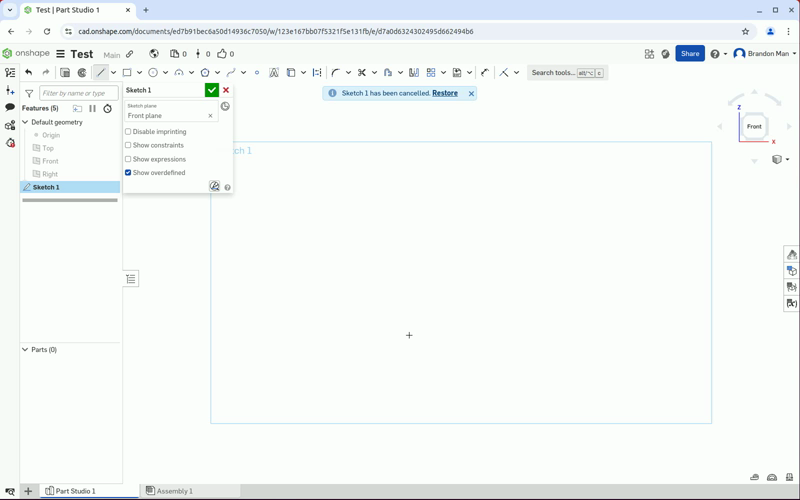
click(409, 334)
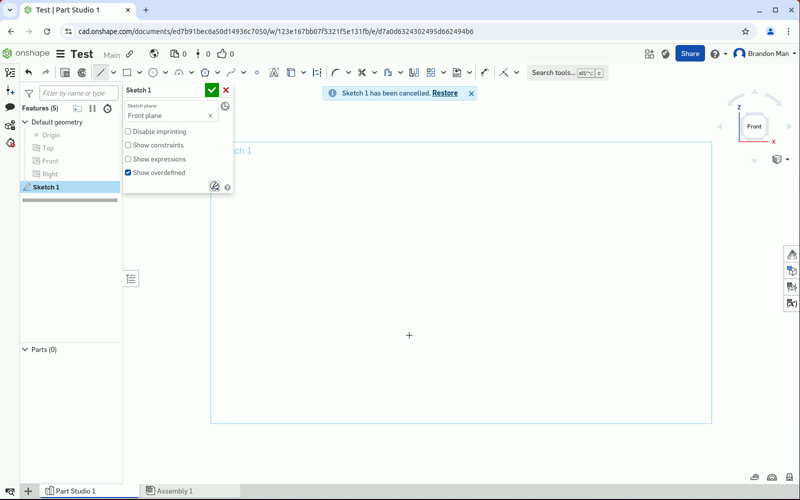
key_up(shift)
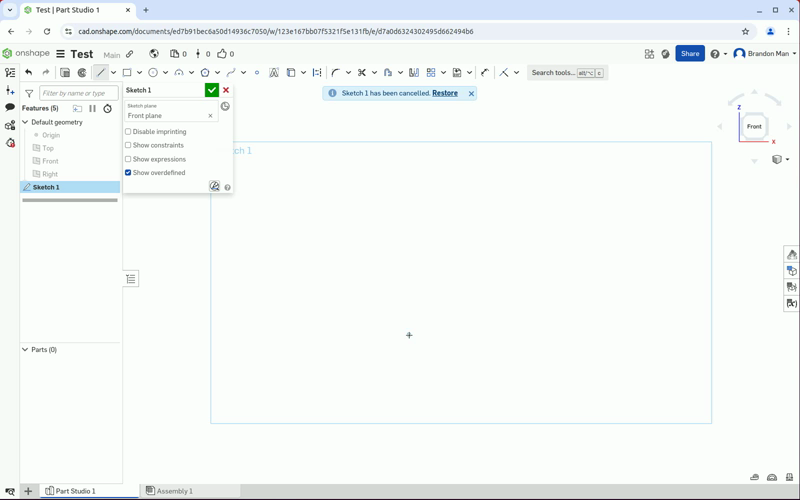
key_down(shift)
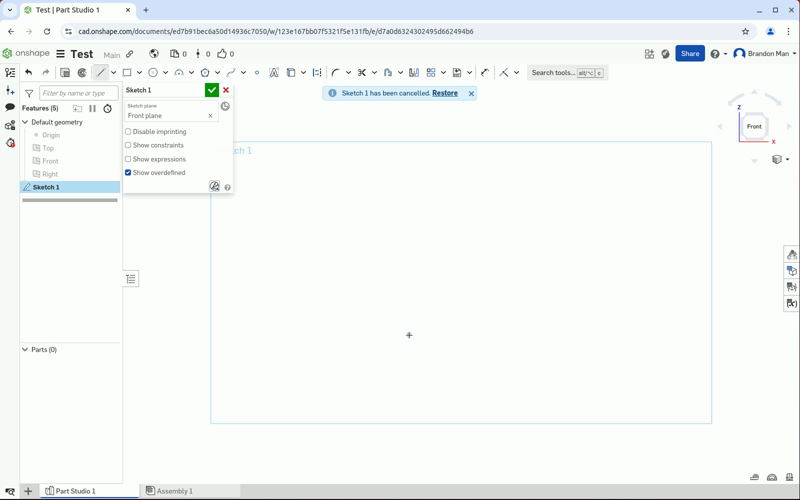
mouse_move(481, 334)
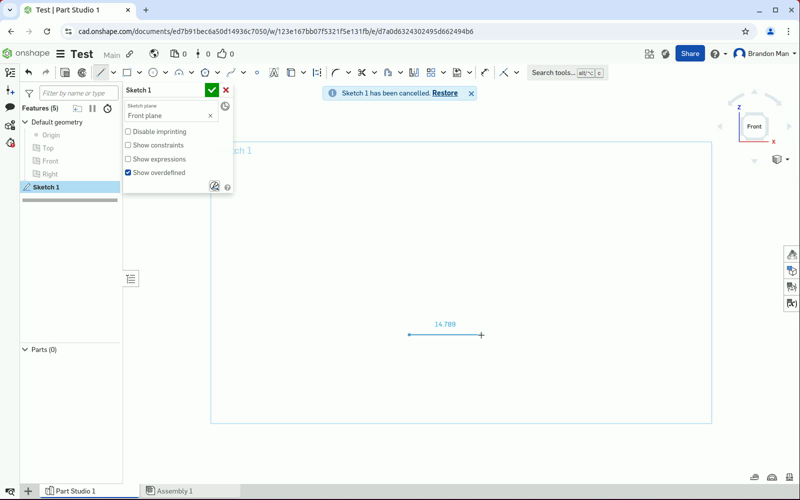
click(481, 334)
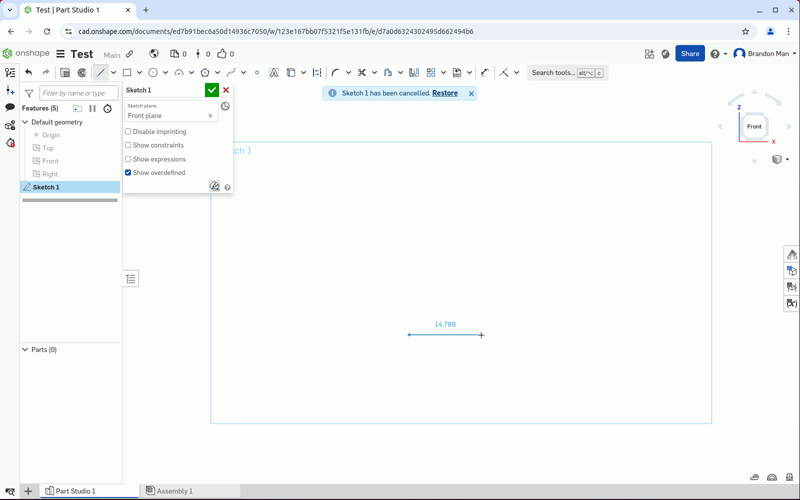
key_up(shift)
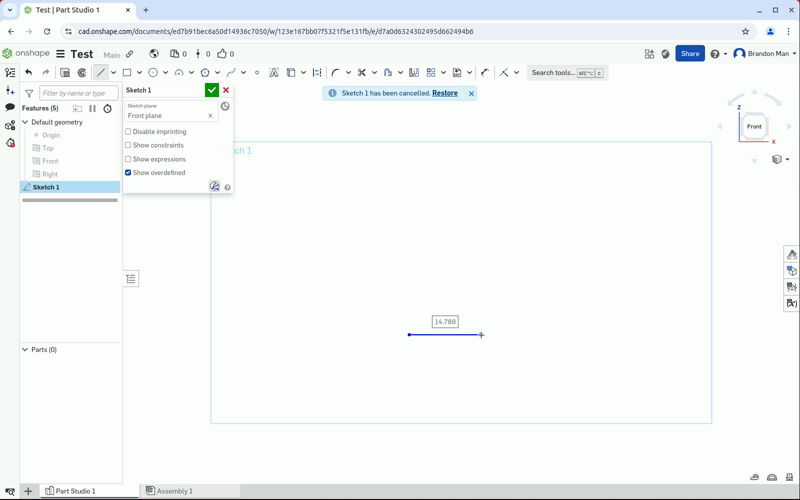
key_down(shift)
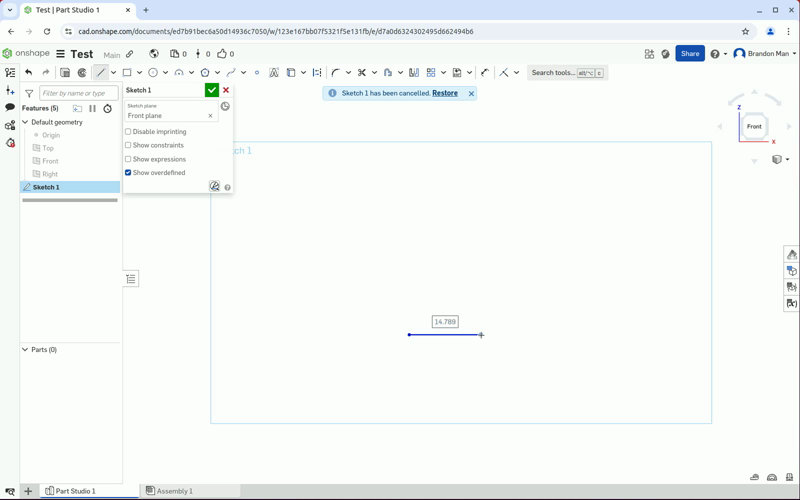
mouse_move(481, 273)
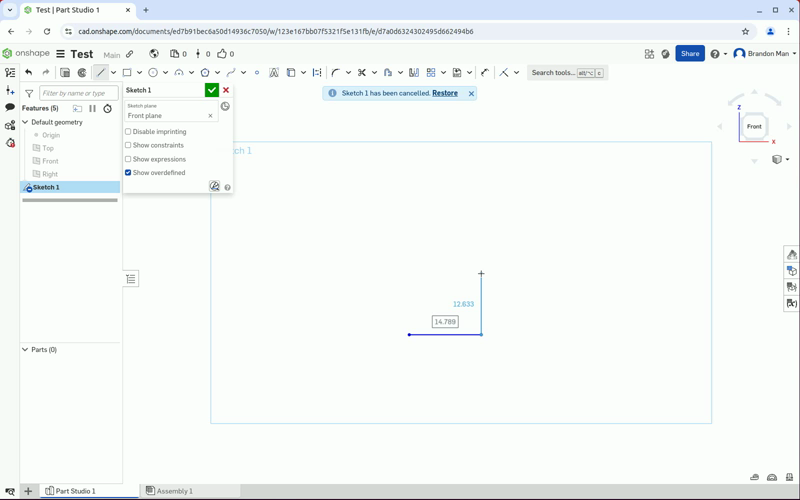
click(481, 273)
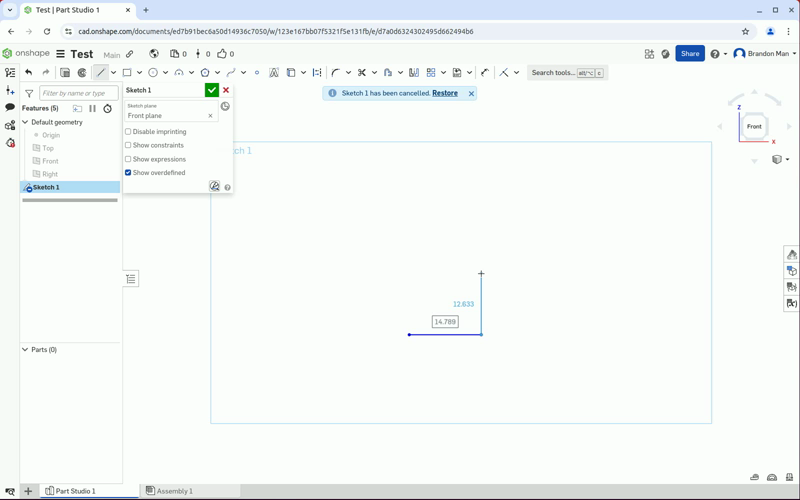
key_up(shift)
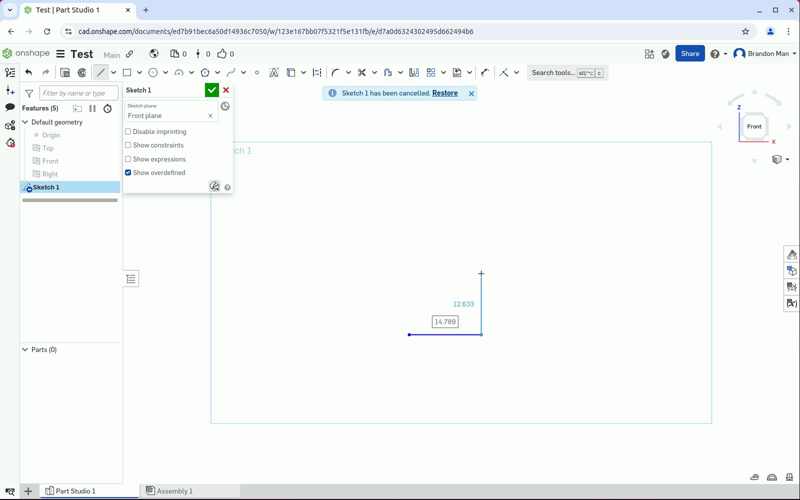
key_down(shift)
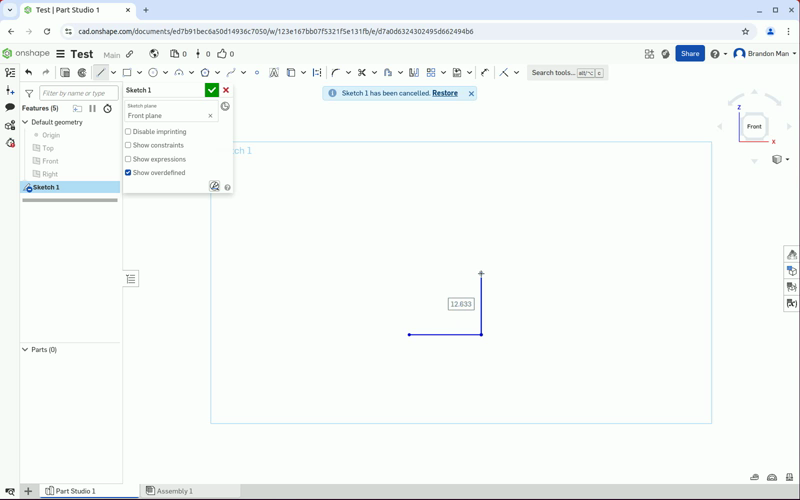
mouse_move(511, 273)
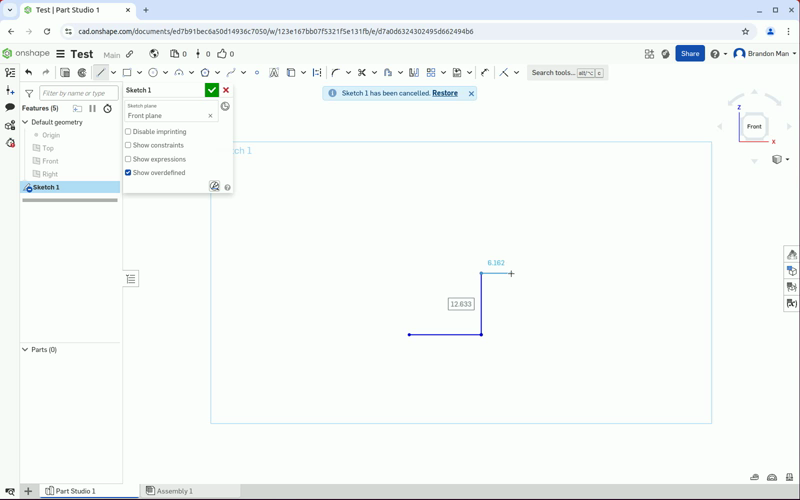
mouse_move(460, 273)
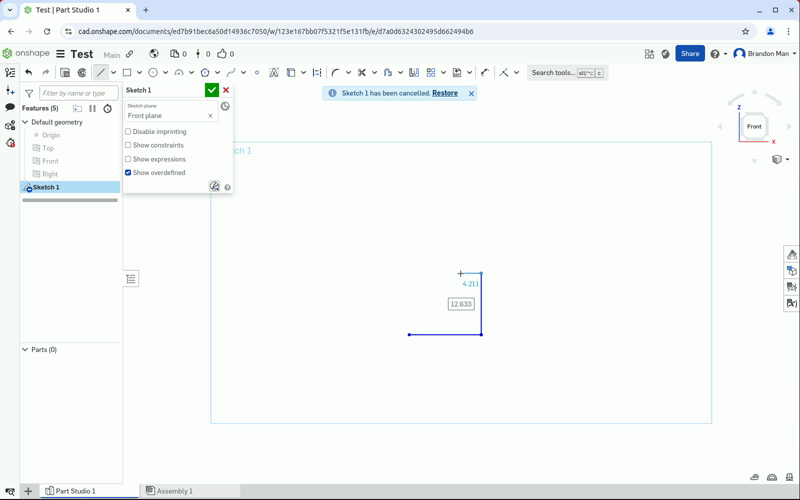
click(460, 273)
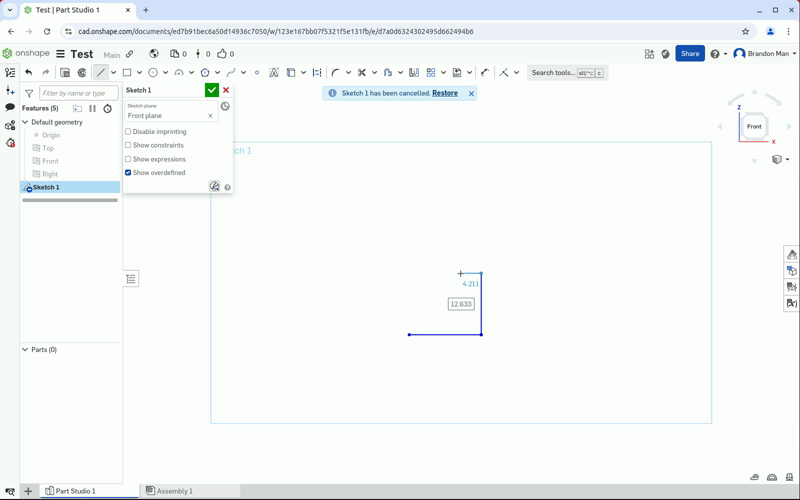
key_up(shift)
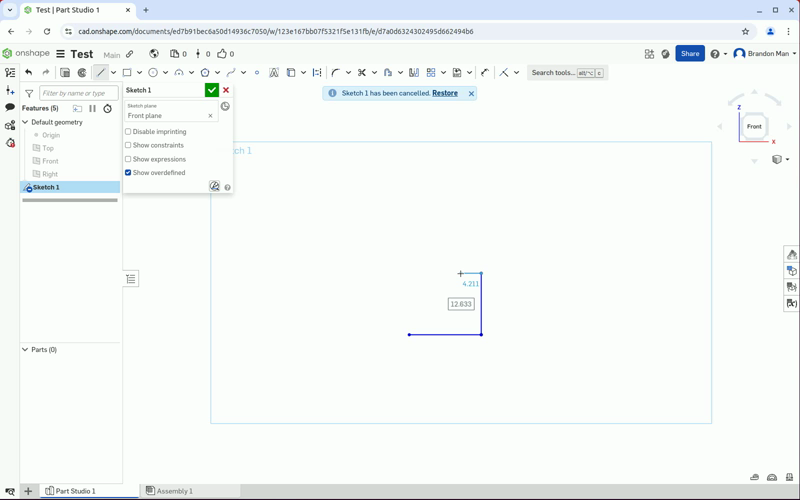
key_down(shift)
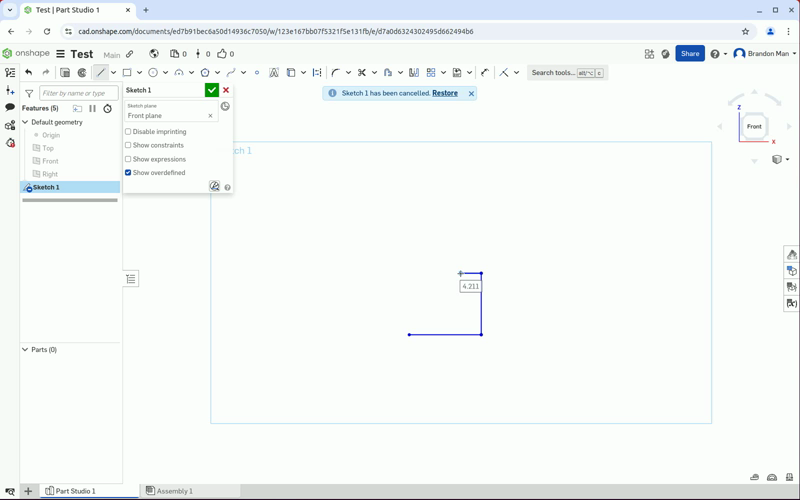
mouse_move(490, 273)
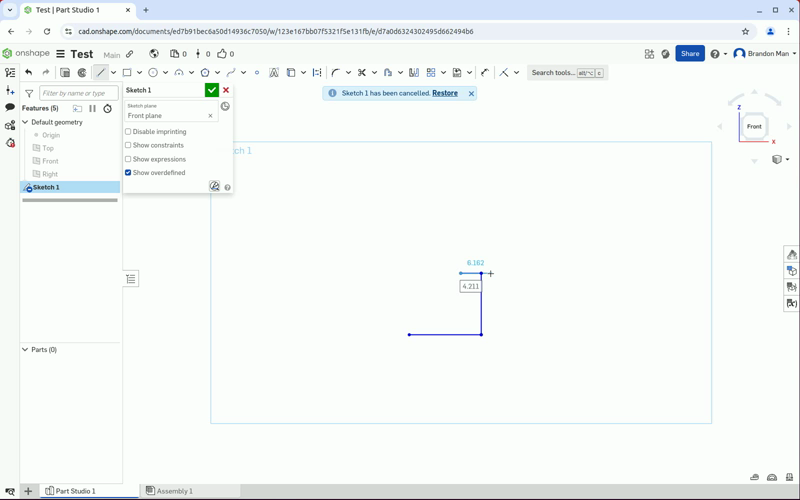
mouse_move(409, 273)
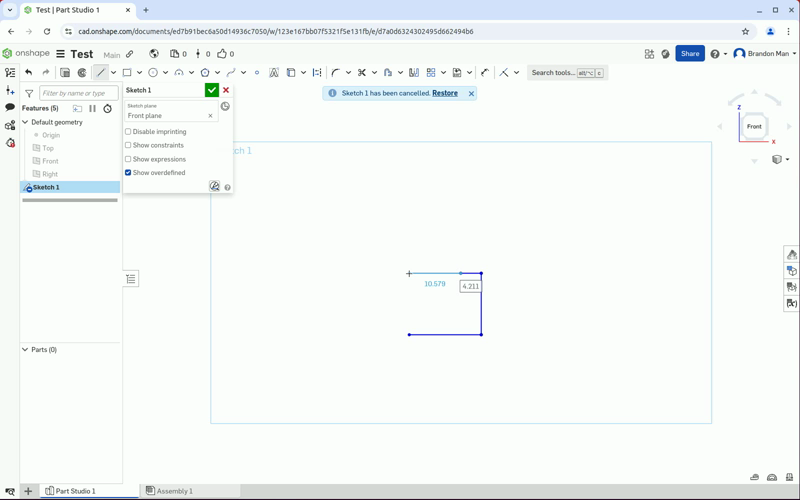
click(409, 273)
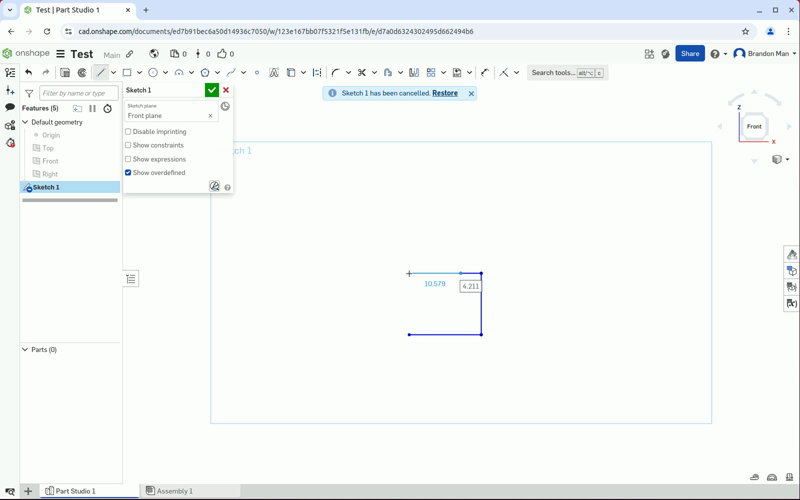
key_up(shift)
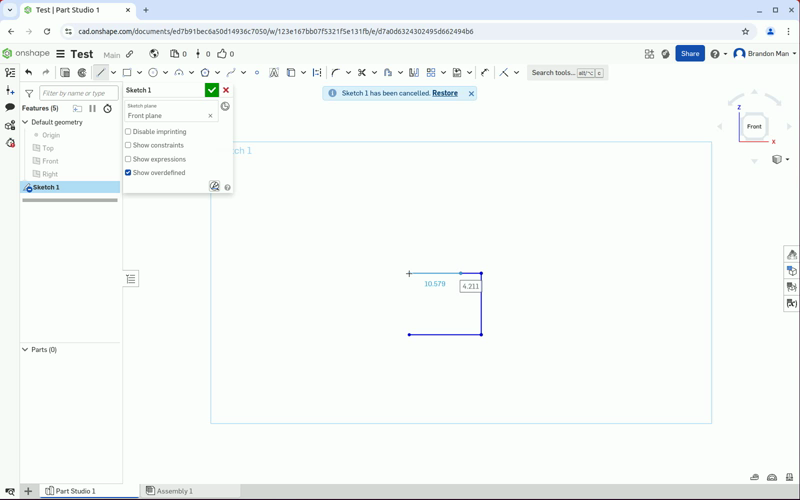
key_down(shift)
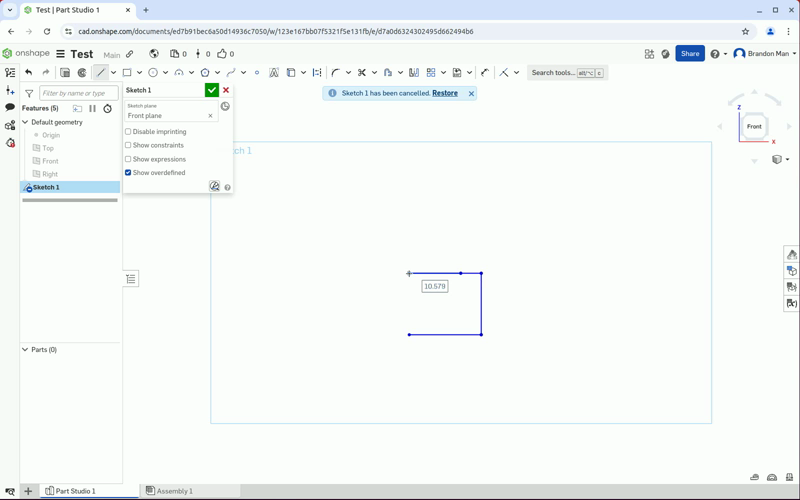
mouse_move(409, 334)
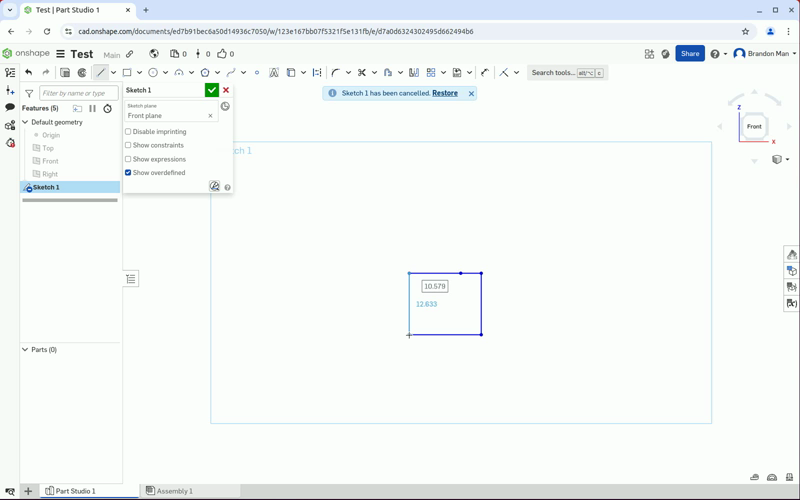
key_up(shift)
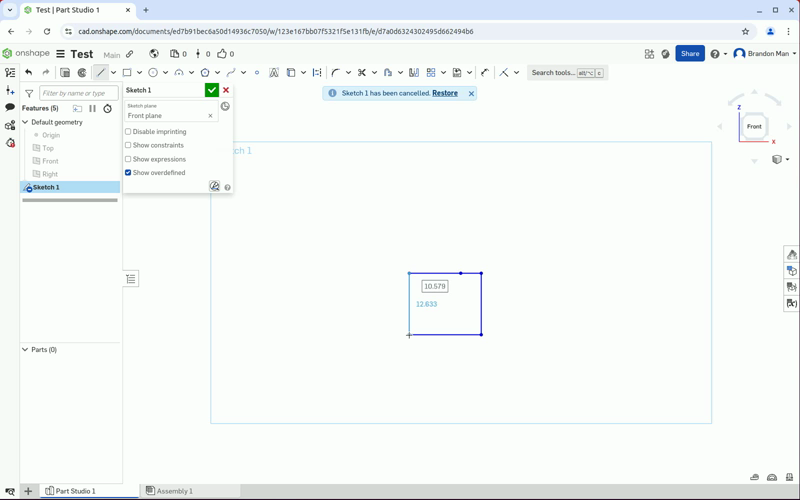
click(409, 334)
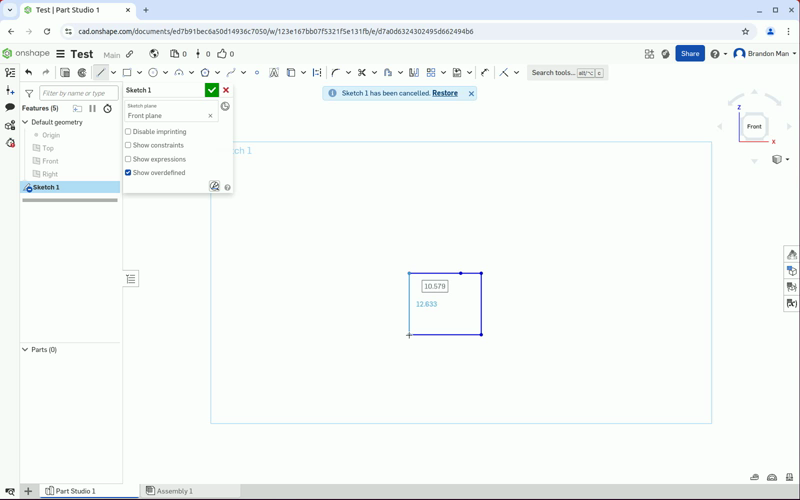
key(esc)
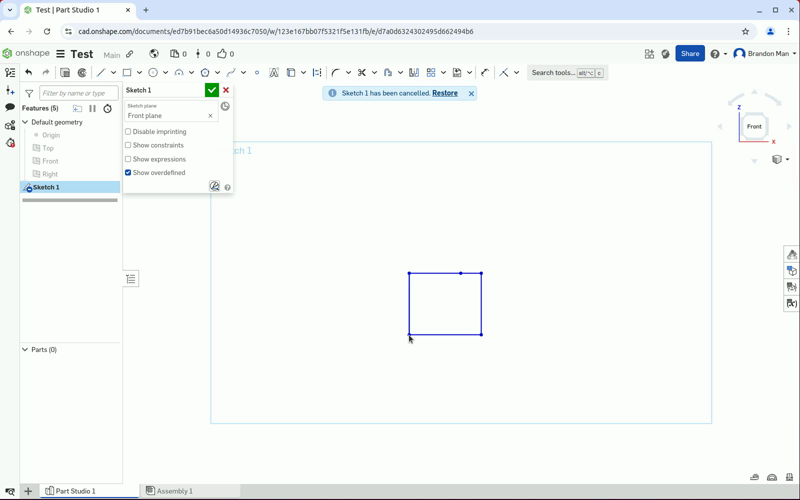
key(c)
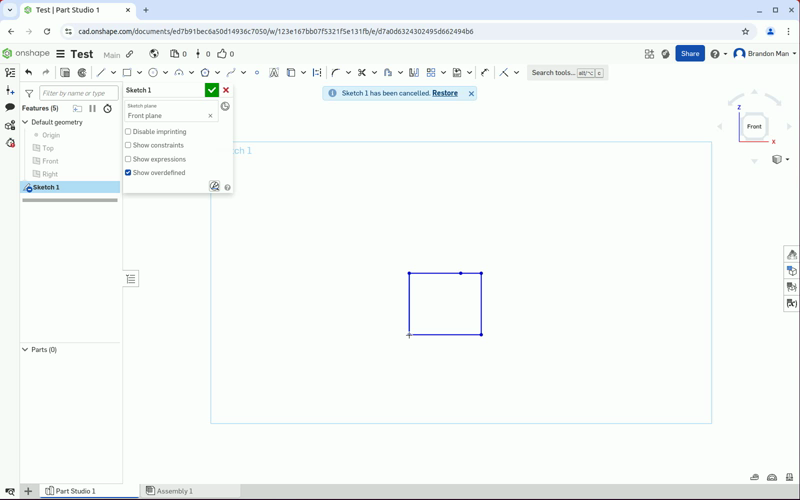
key_down(shift)
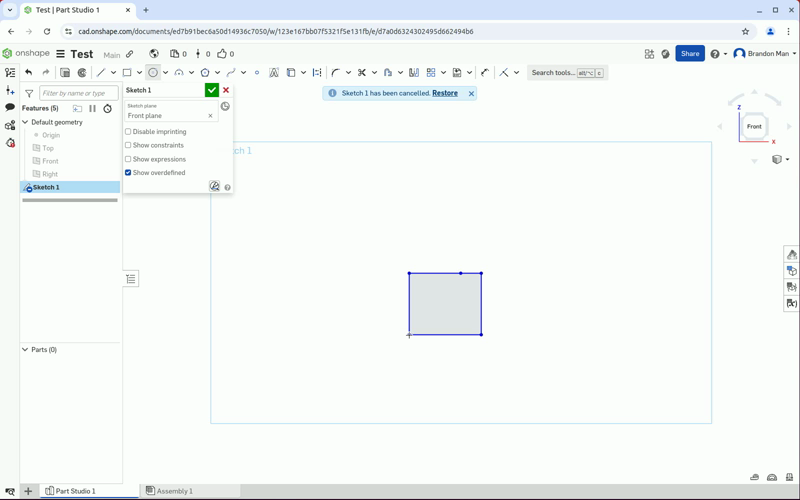
mouse_move(450, 303)
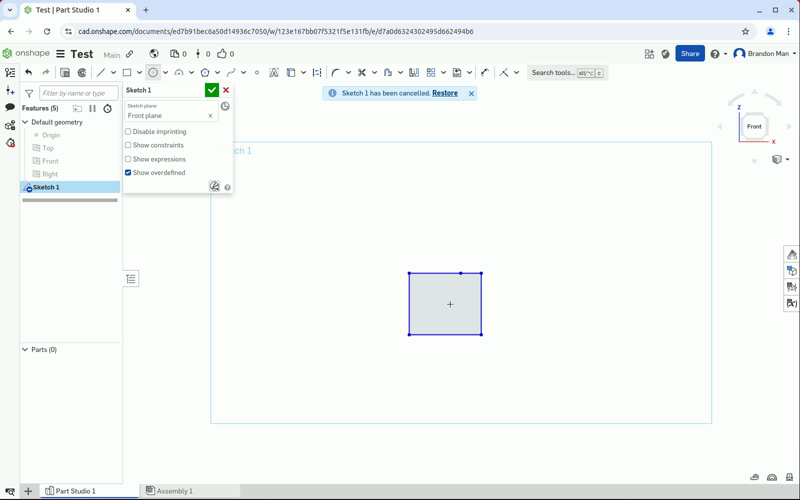
click(450, 303)
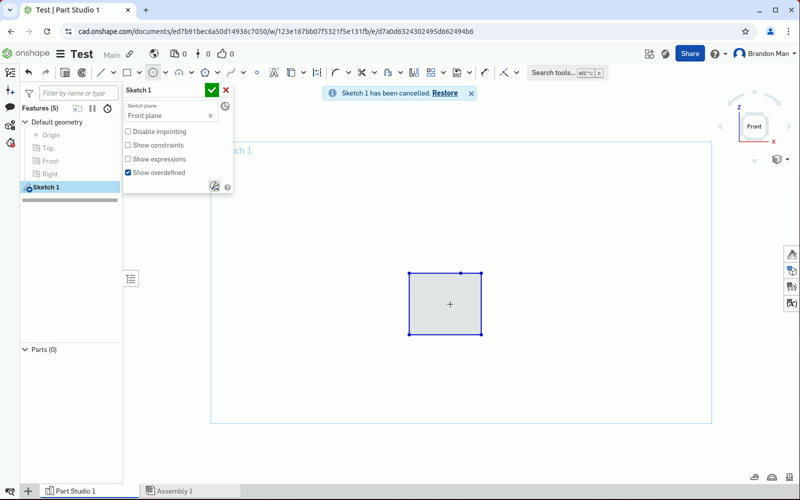
key_up(shift)
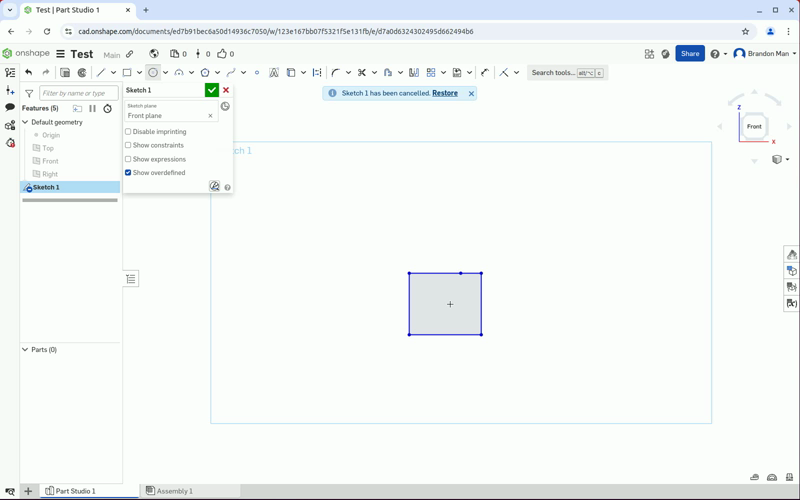
mouse_move(469, 303)
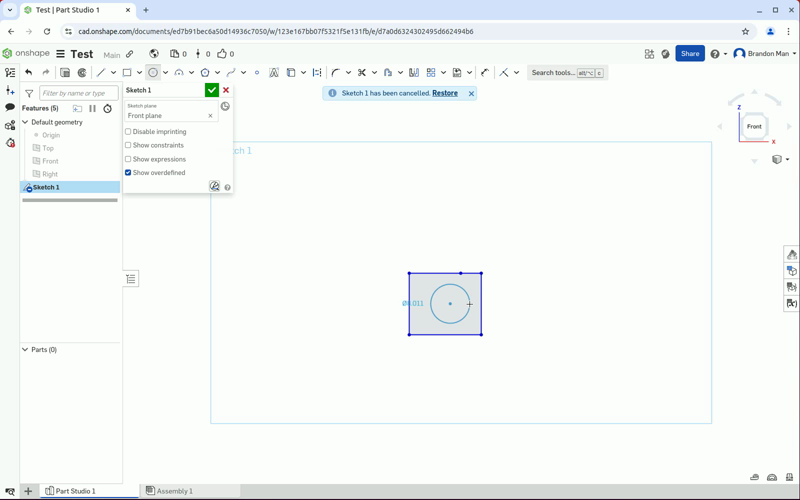
click(469, 303)
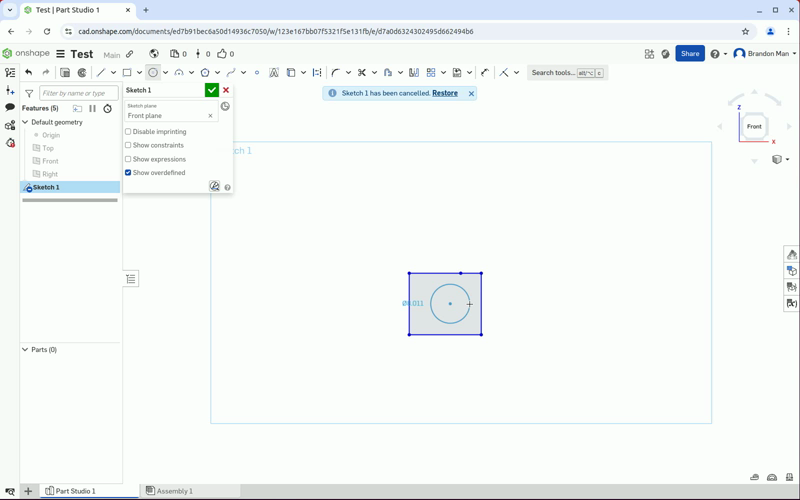
key(esc)
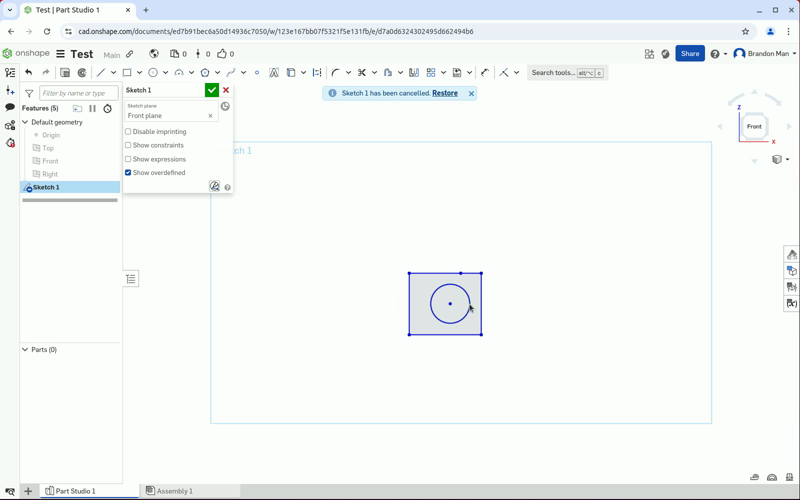
mouse_move(415, 307)
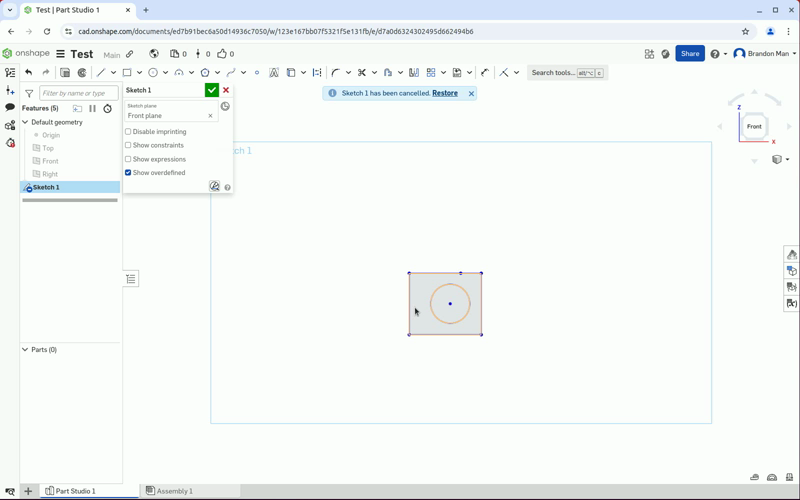
click(415, 307)
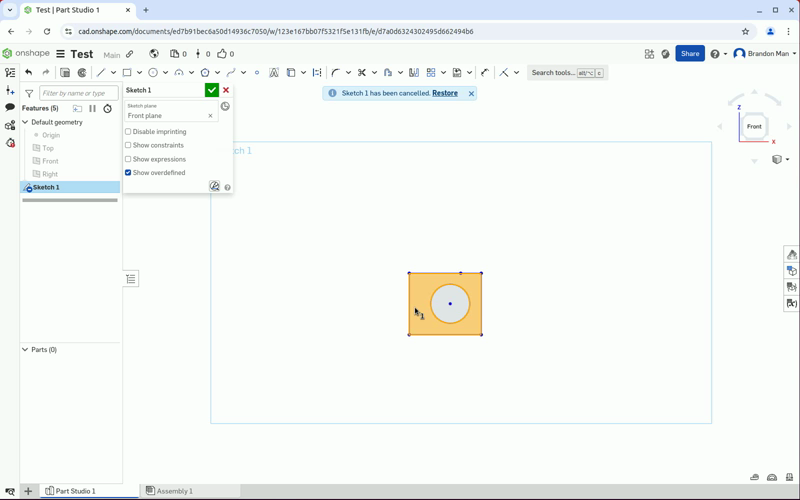
mouse_move(73, 352)
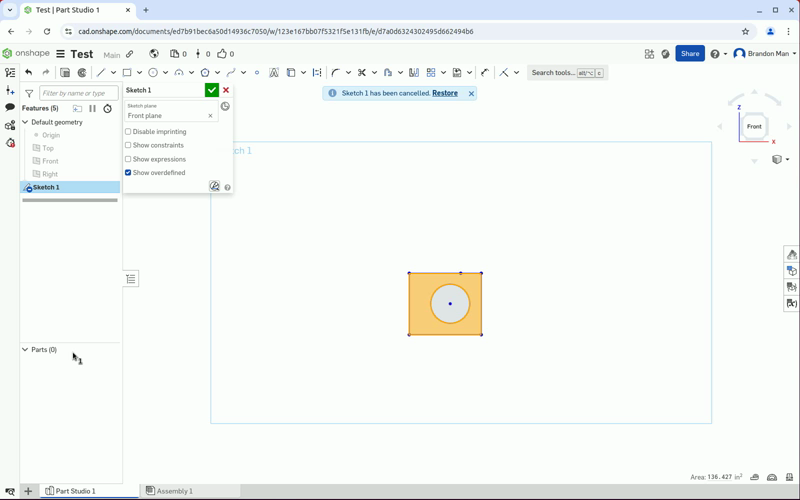
key(shift+y)
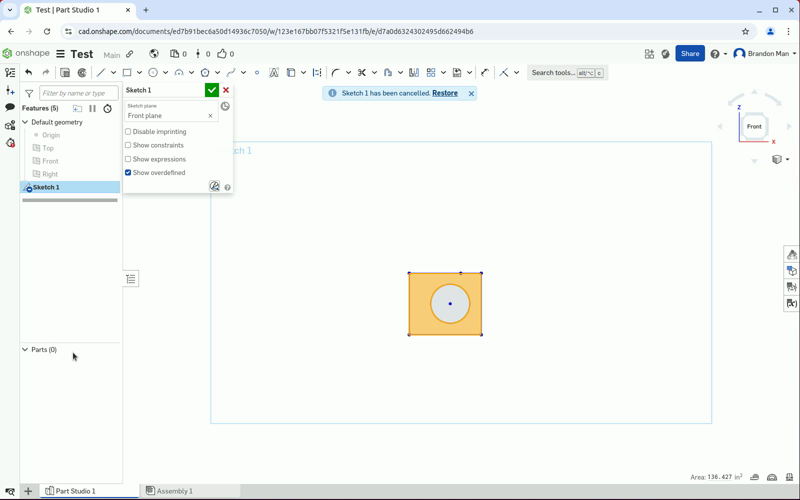
key(shift+e)
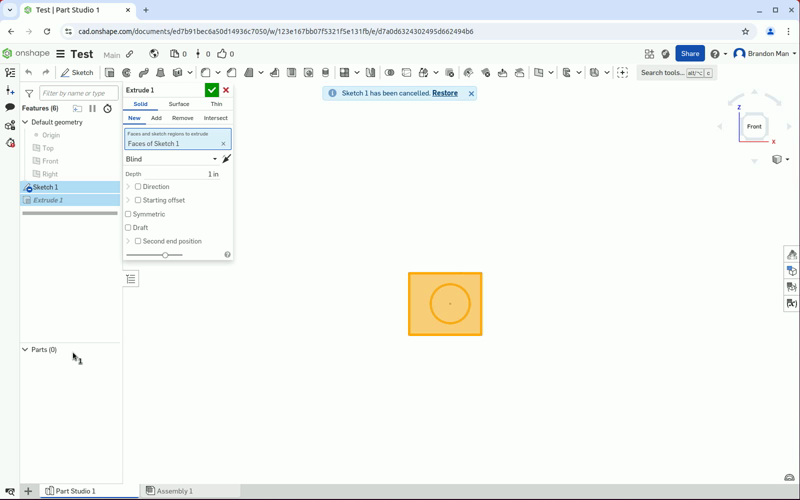
mouse_move(143, 106)
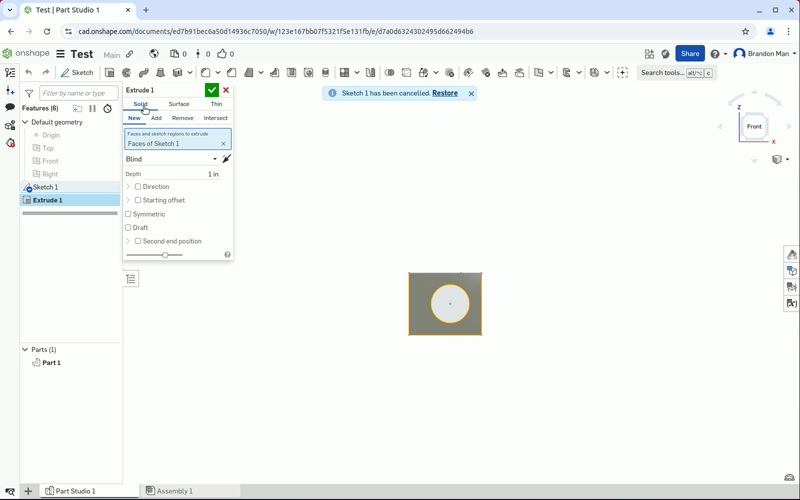
click(143, 106)
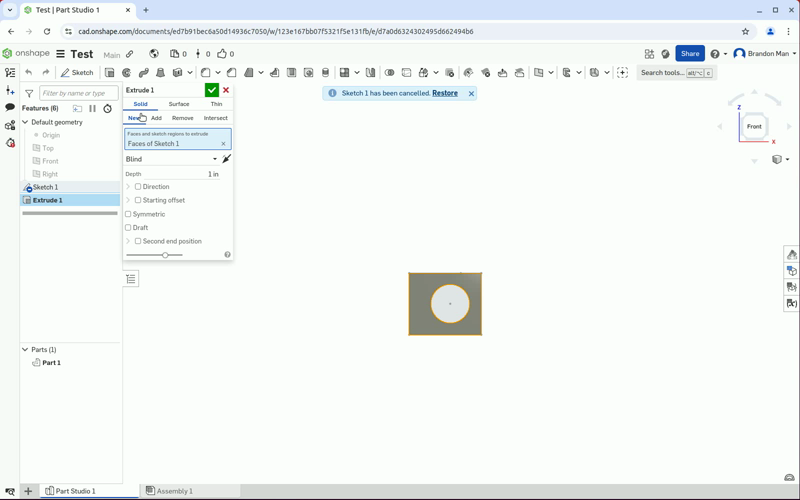
mouse_move(137, 120)
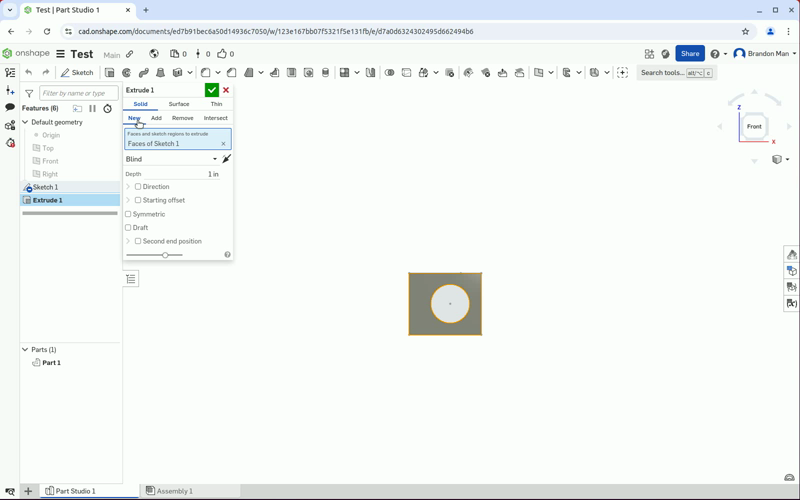
click(137, 120)
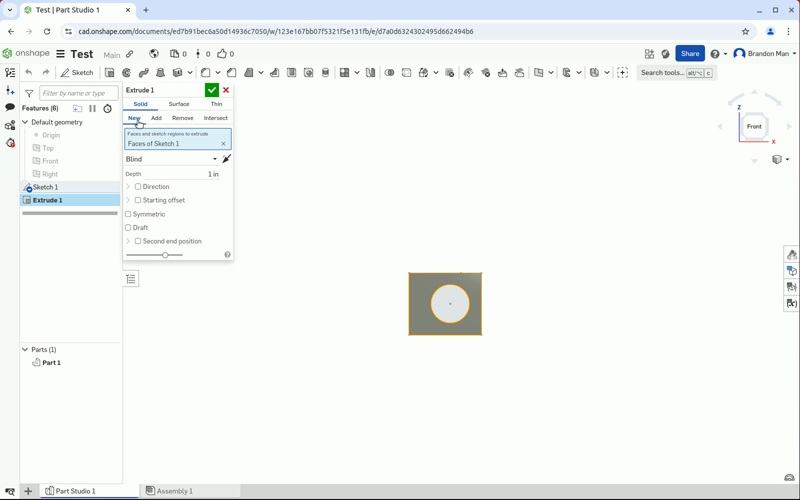
key(tab, 4)
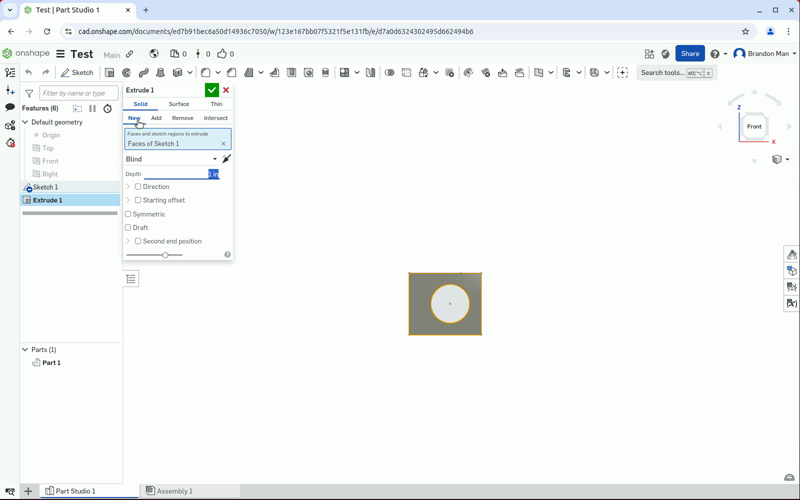
text(23.108)
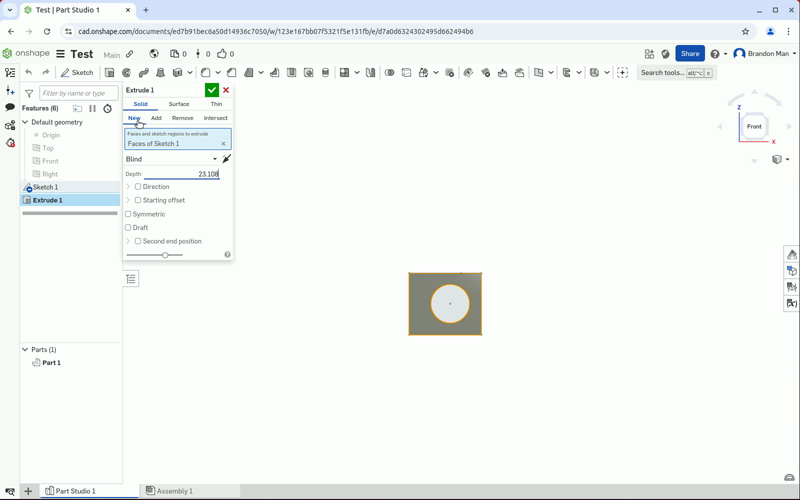
key(enter)
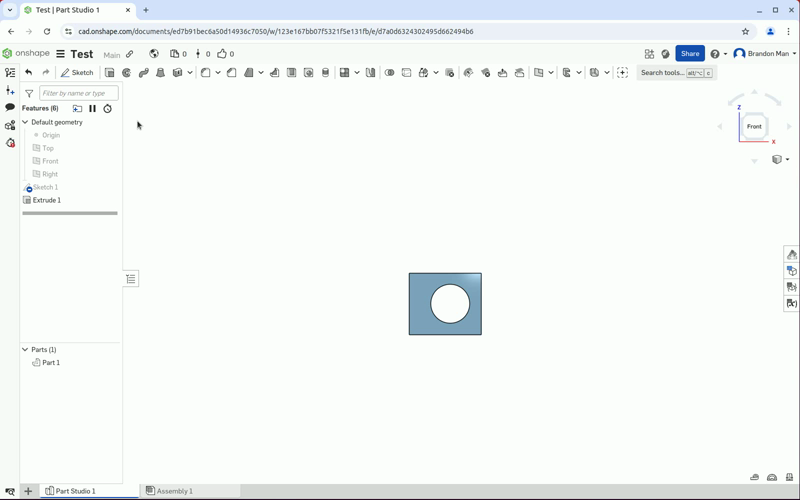
key(shift+h)
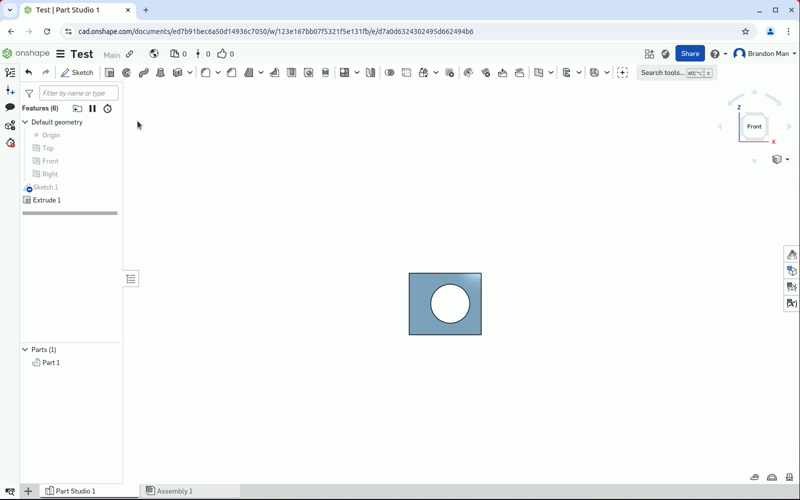
key(shift+h)
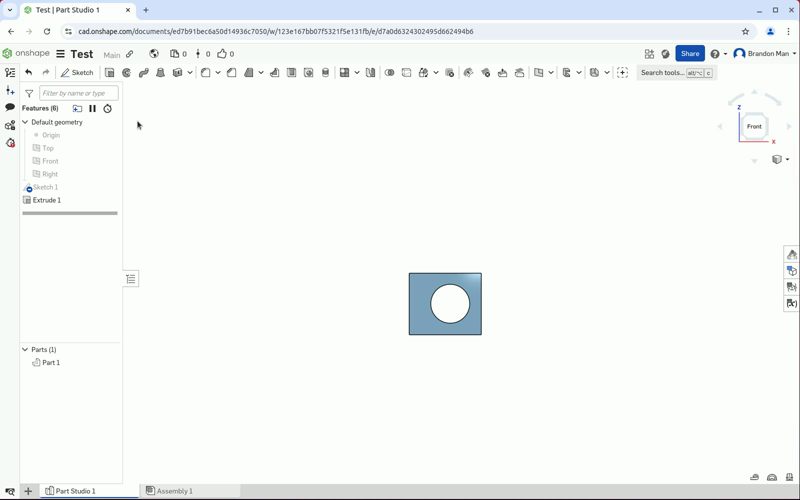
mouse_move(73, 189)
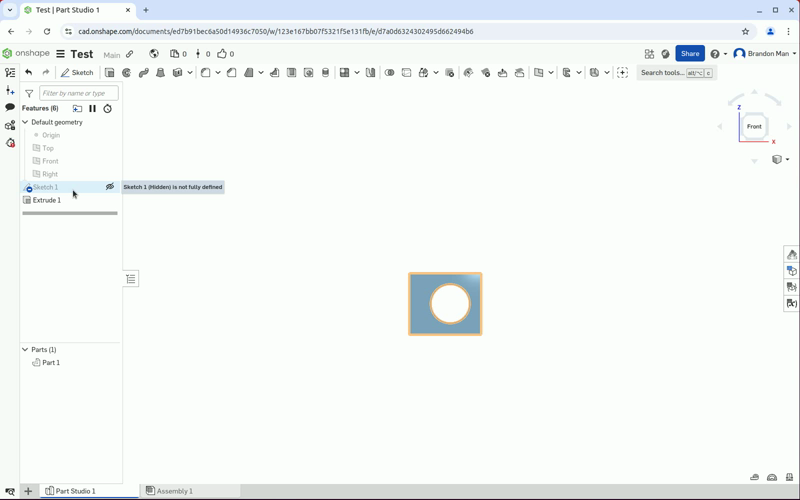
click(73, 189)
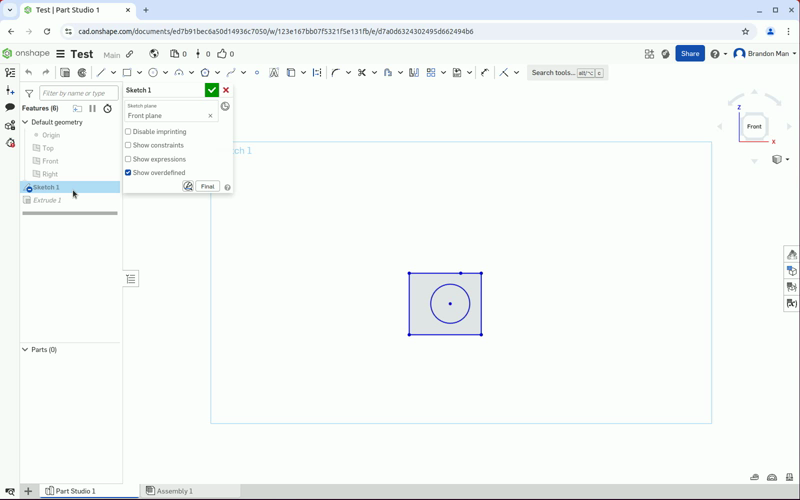
mouse_move(229, 92)
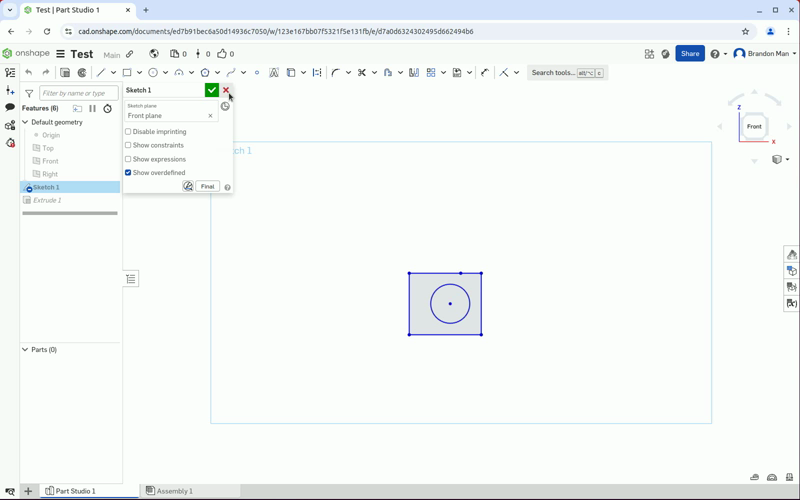
click(229, 92)
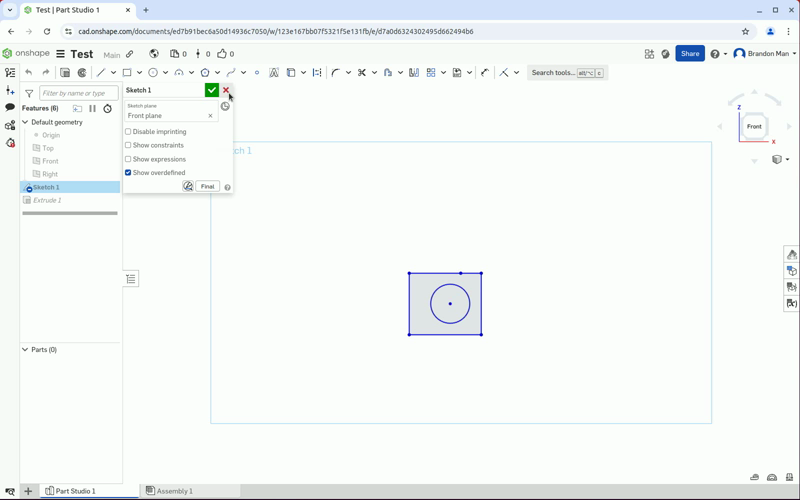
key(shift+s)
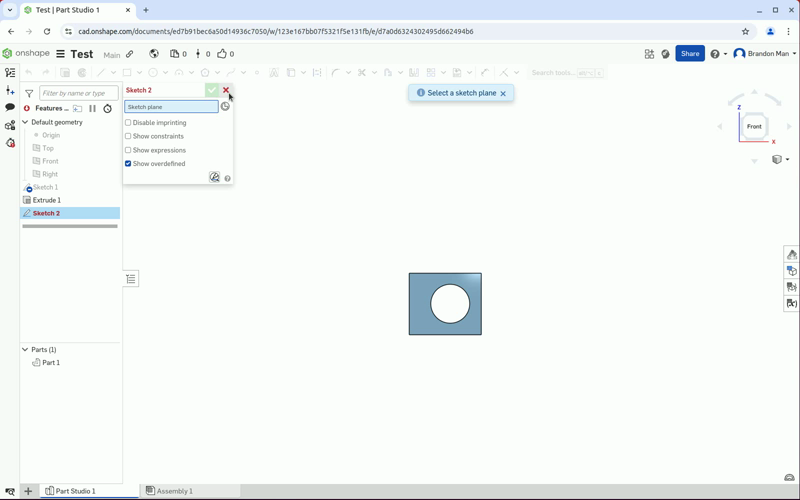
mouse_move(73, 163)
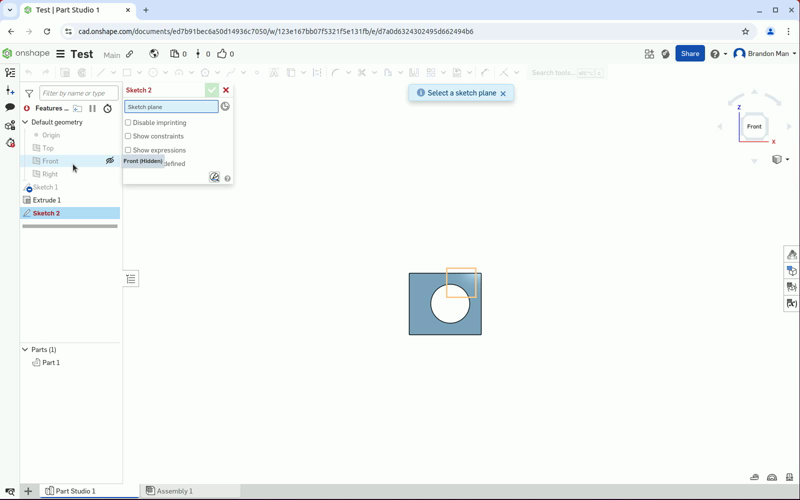
click(73, 163)
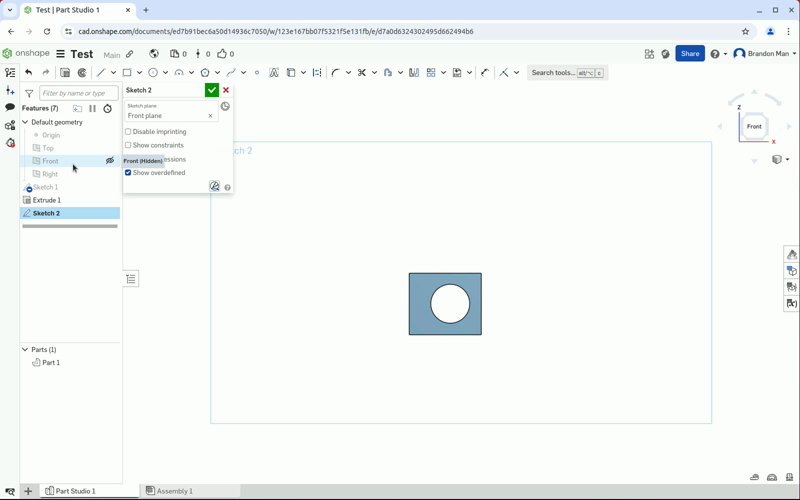
mouse_move(73, 352)
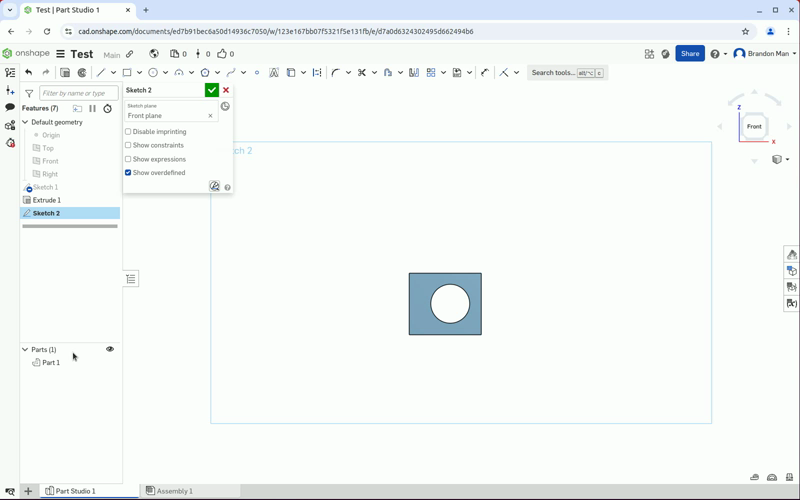
key(y)
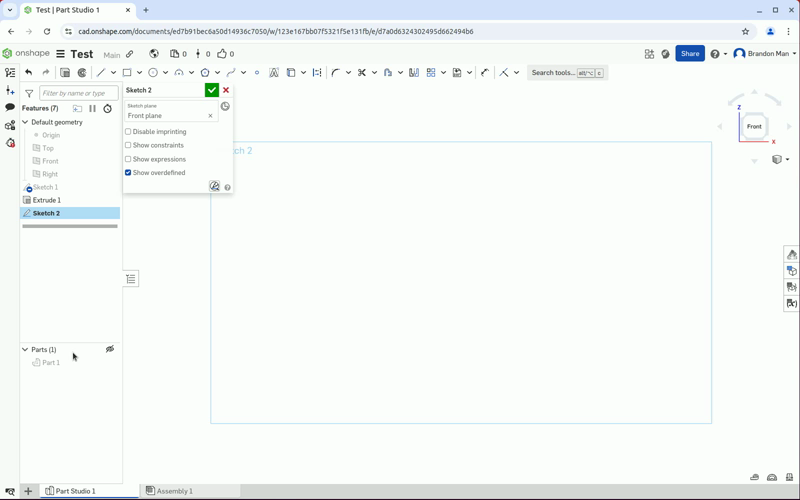
key(l)
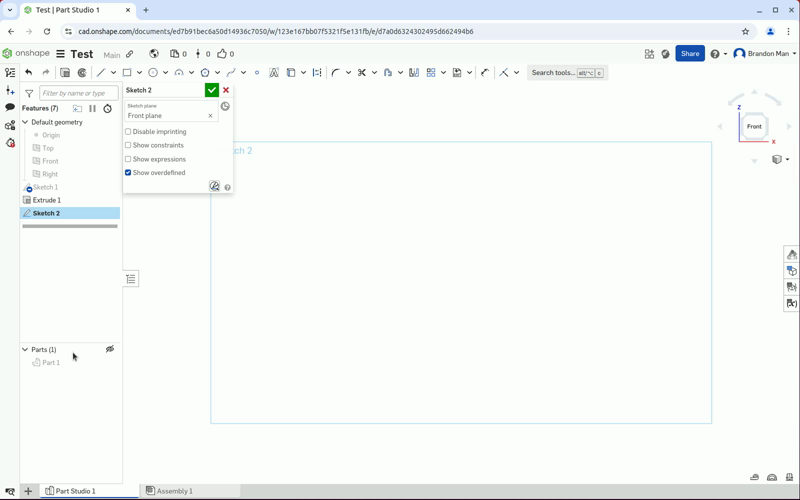
key_down(shift)
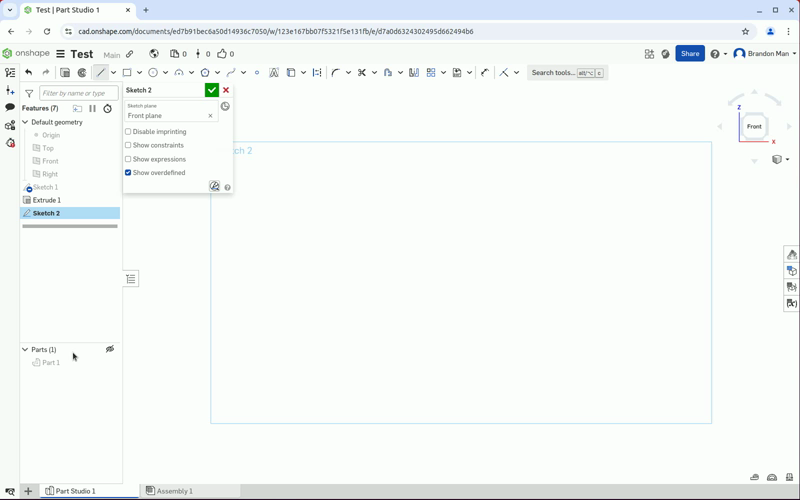
mouse_move(409, 272)
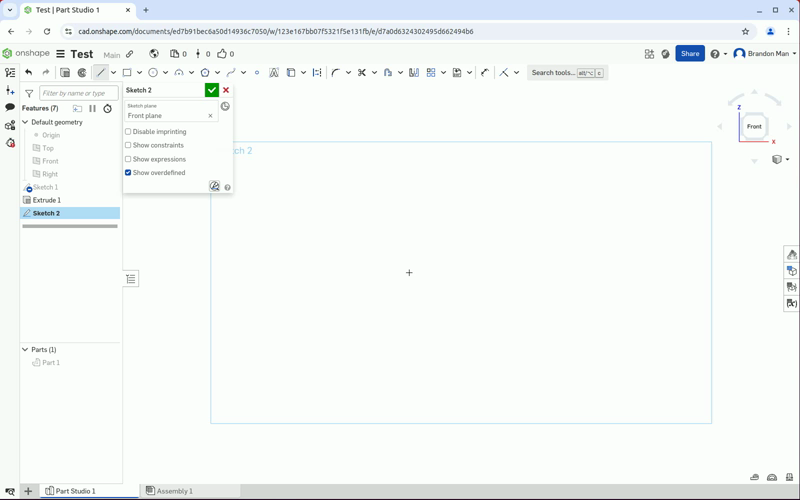
click(409, 272)
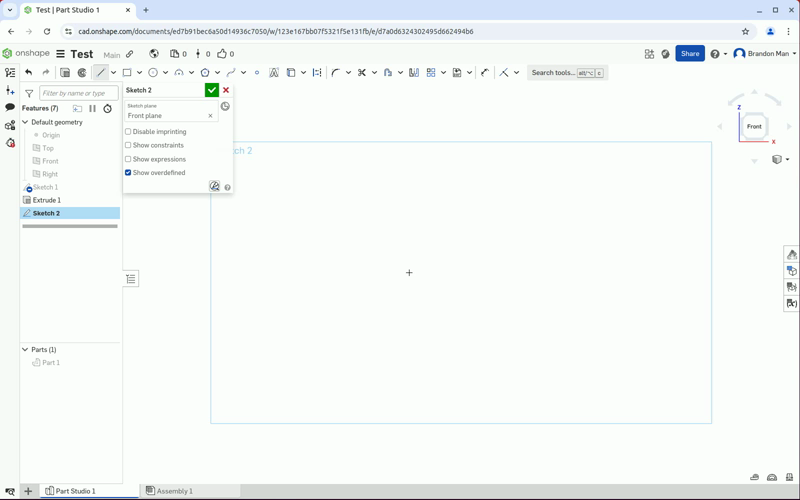
key_up(shift)
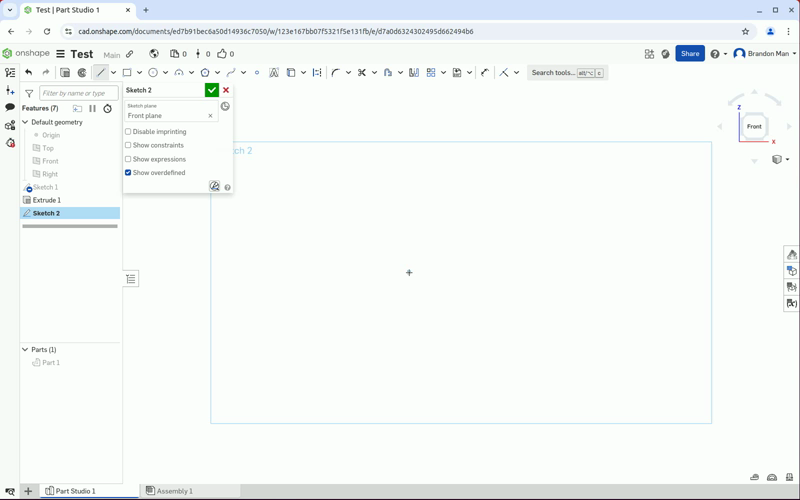
key_down(shift)
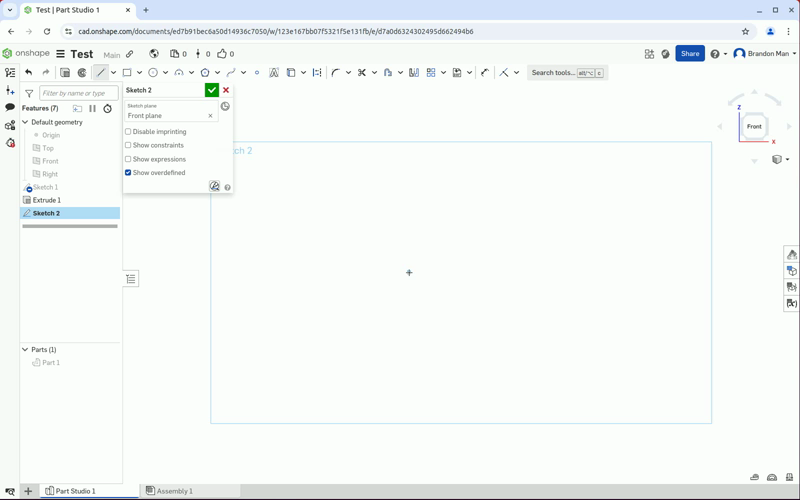
mouse_move(439, 272)
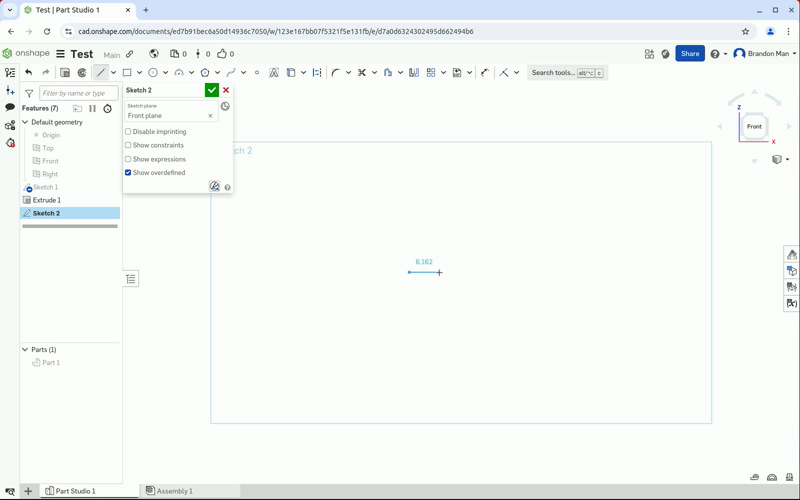
mouse_move(461, 272)
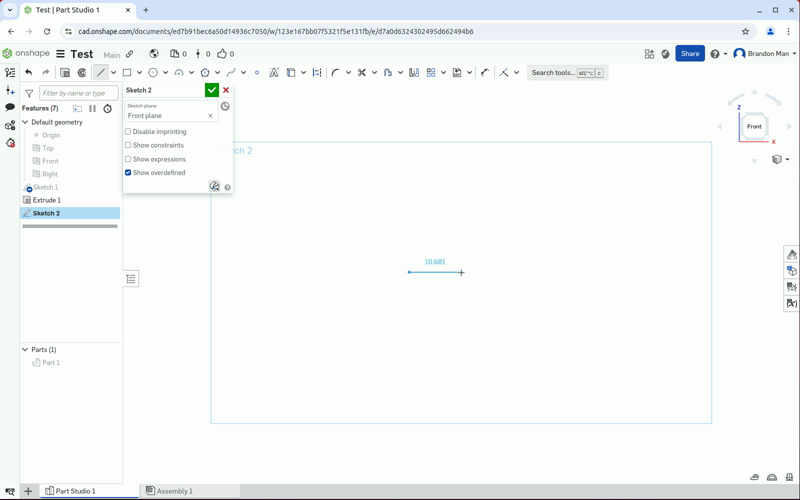
click(461, 272)
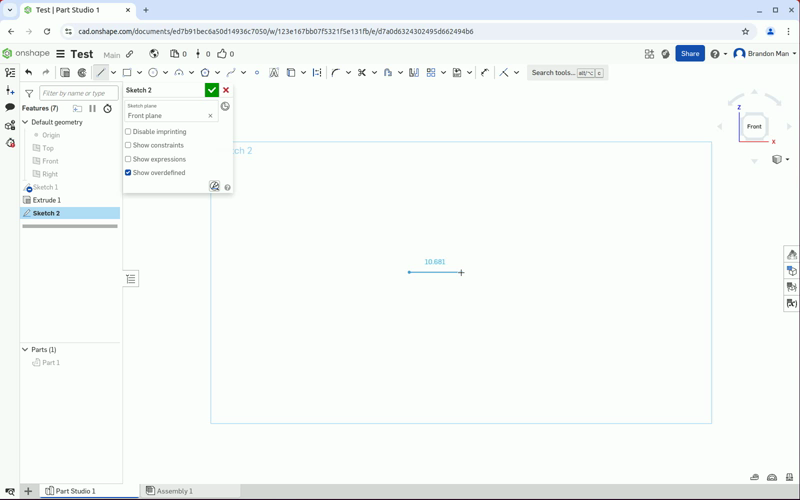
key_up(shift)
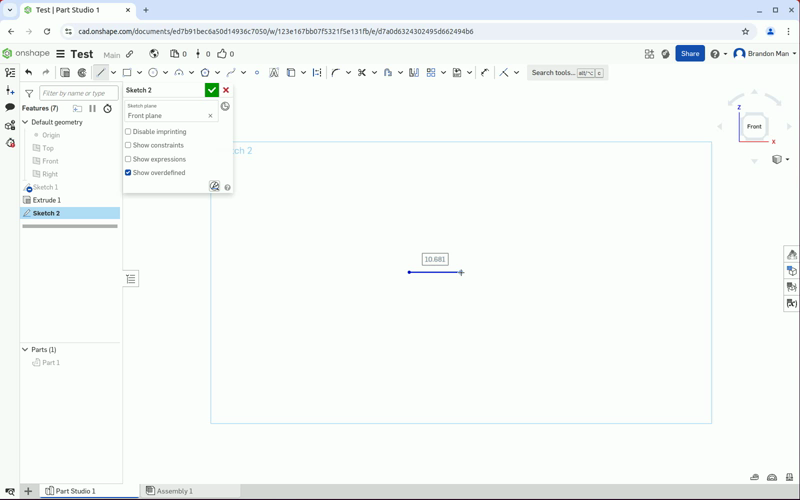
key_down(shift)
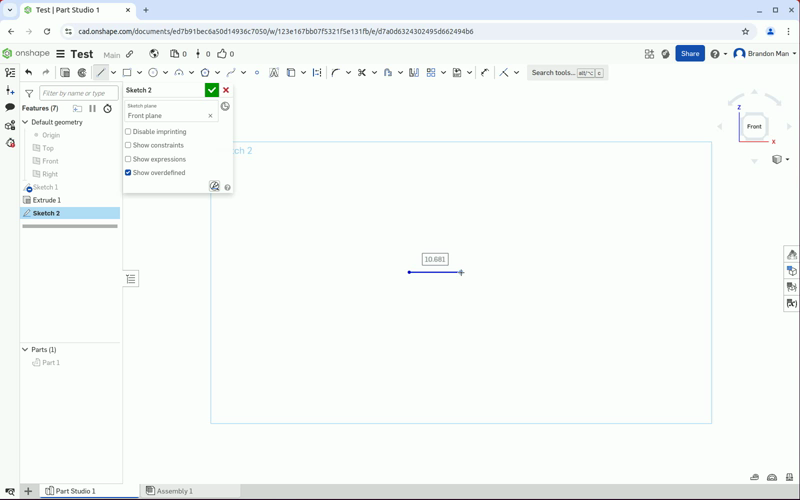
mouse_move(491, 272)
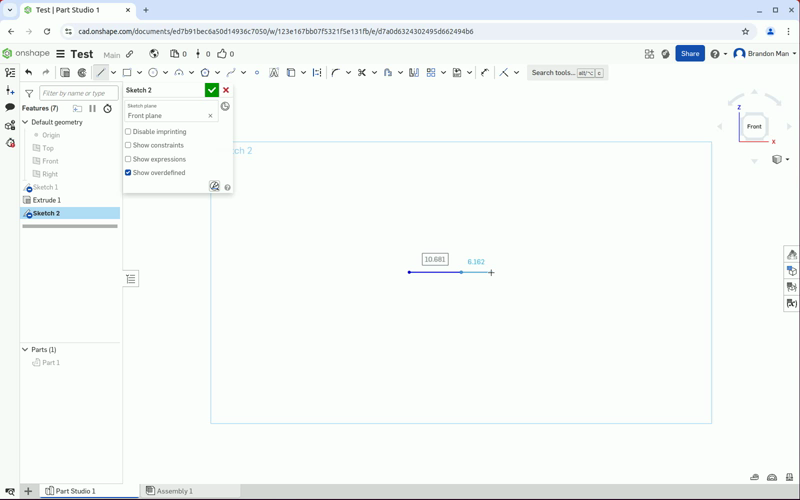
mouse_move(461, 224)
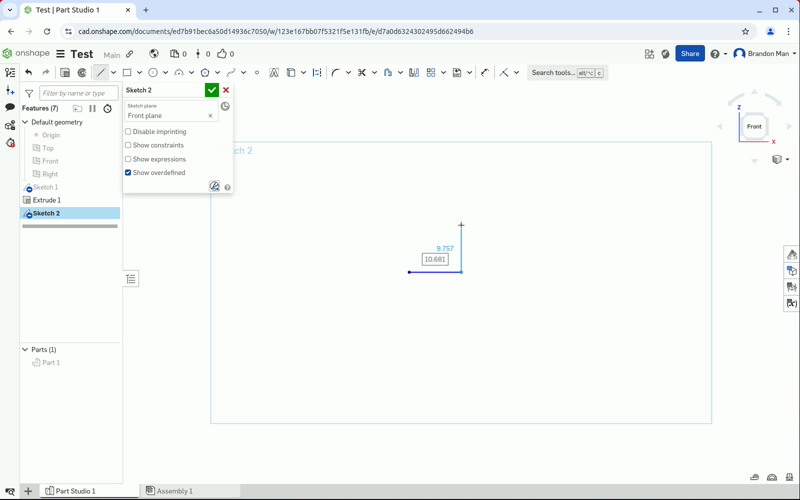
click(461, 224)
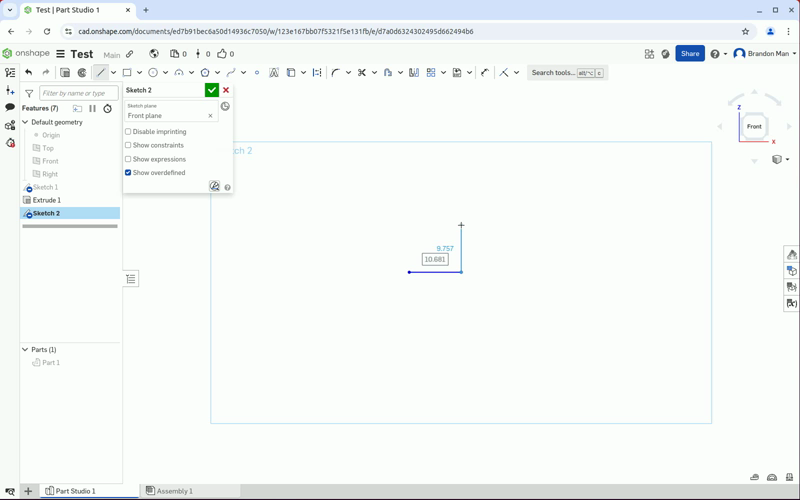
key_up(shift)
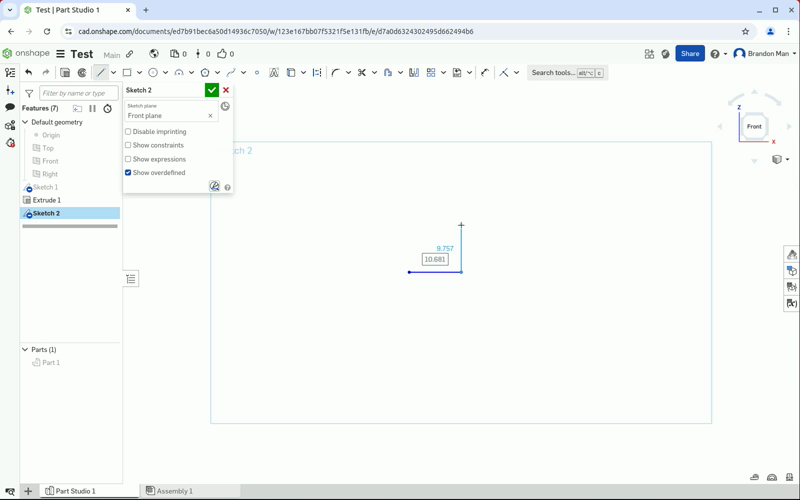
key_down(shift)
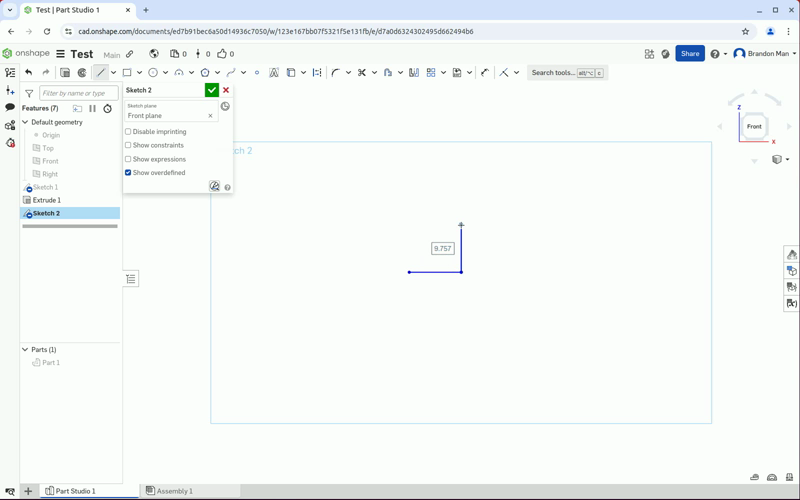
mouse_move(491, 224)
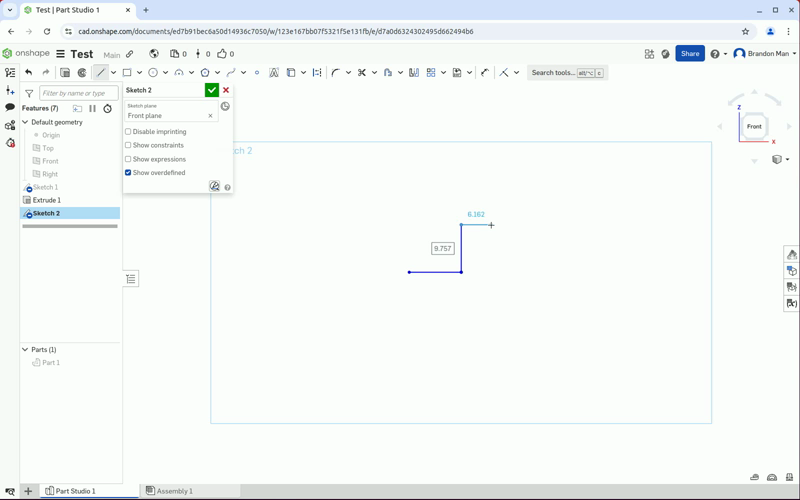
mouse_move(409, 224)
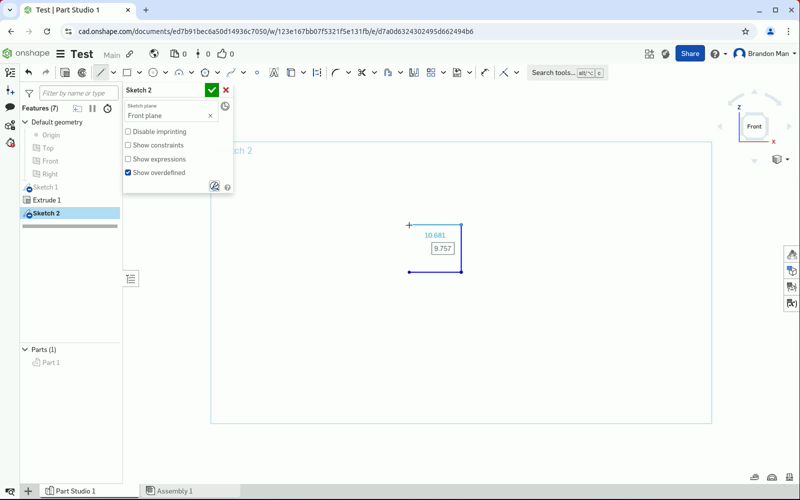
click(409, 224)
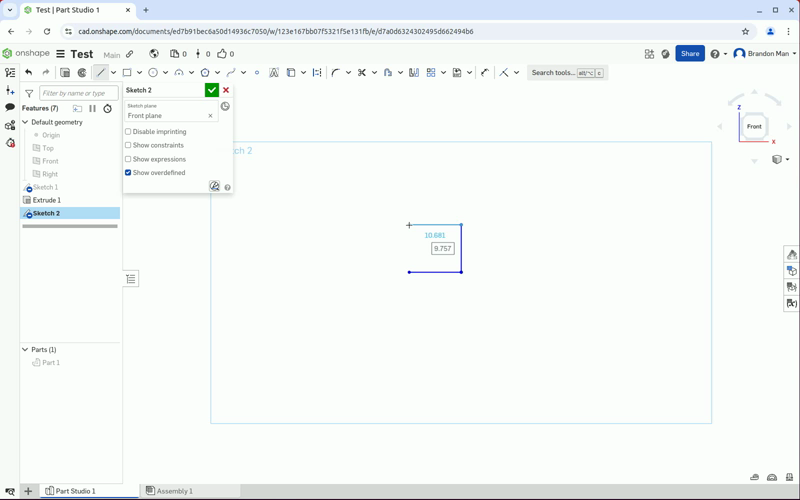
key_up(shift)
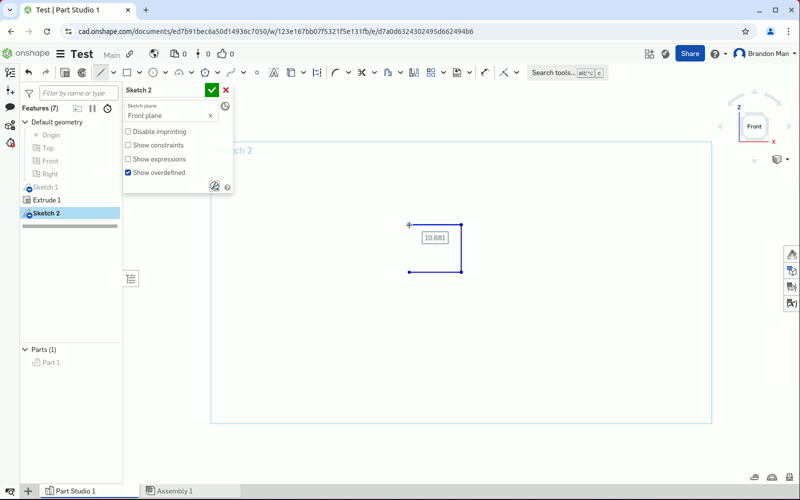
mouse_move(439, 224)
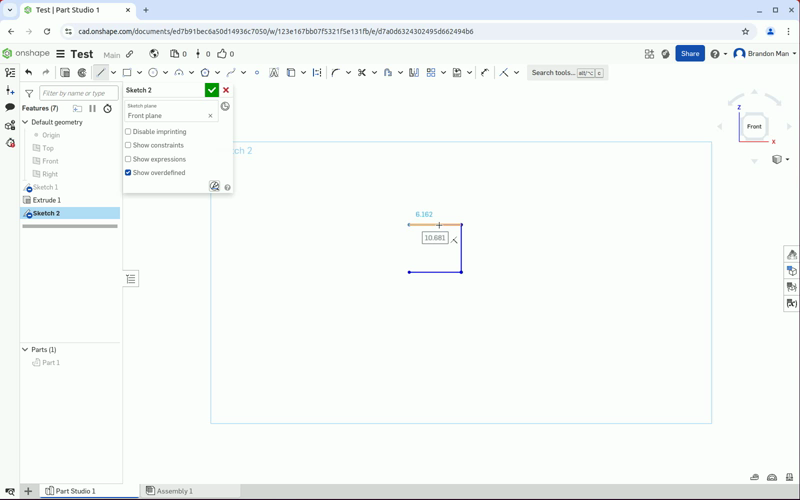
key_down(shift)
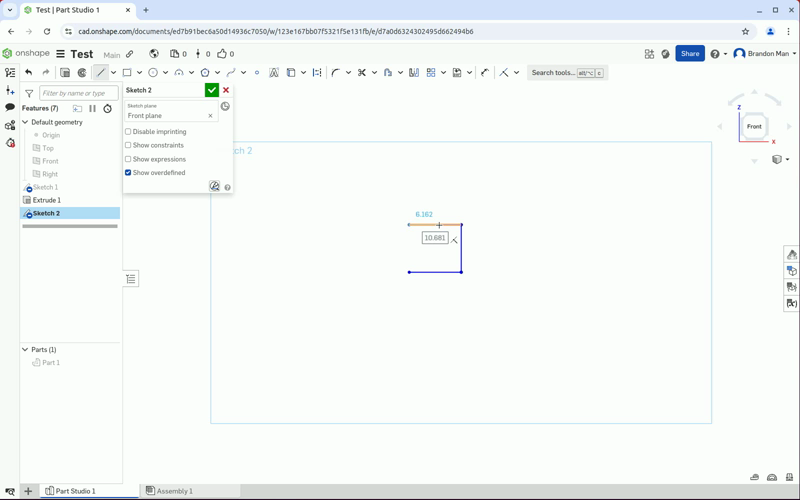
mouse_move(409, 272)
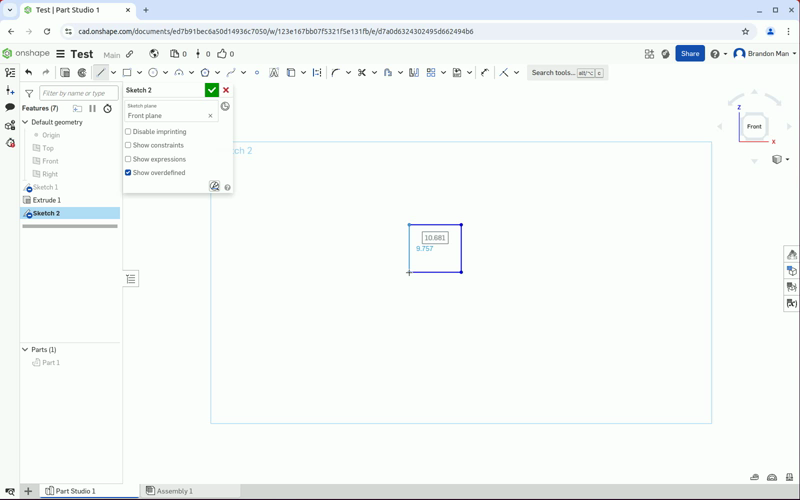
key_up(shift)
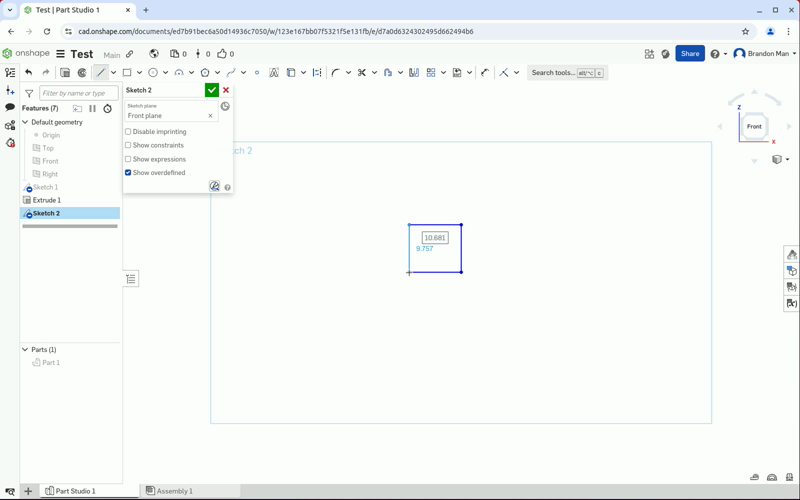
click(409, 272)
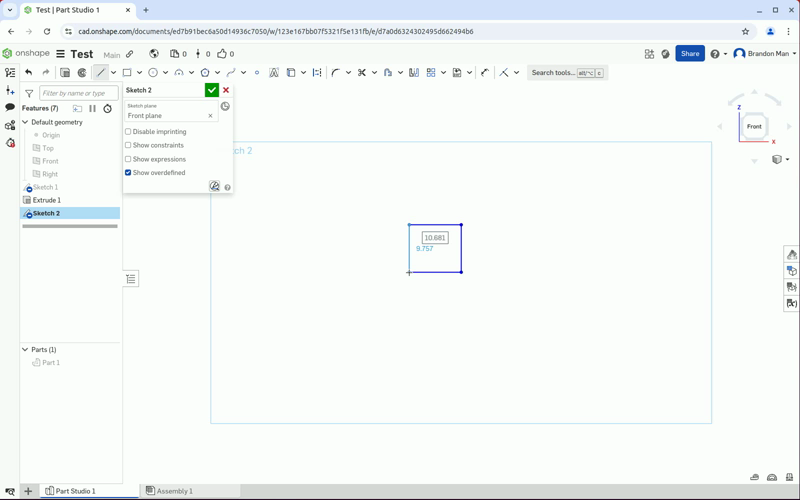
key(esc)
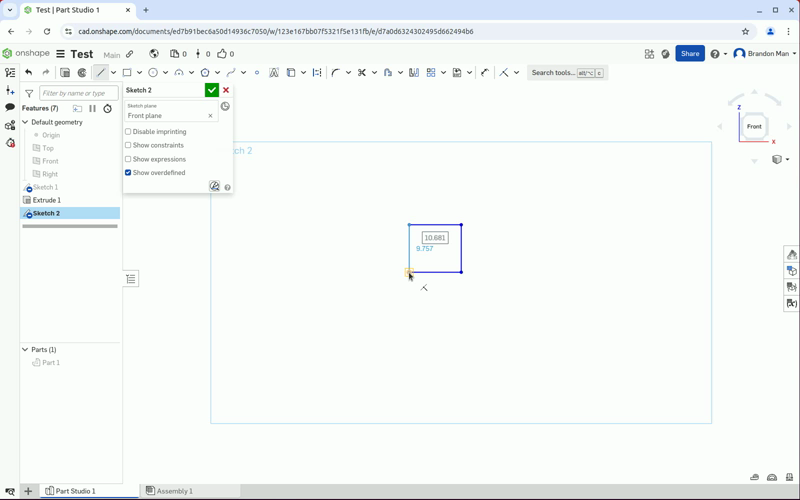
mouse_move(436, 242)
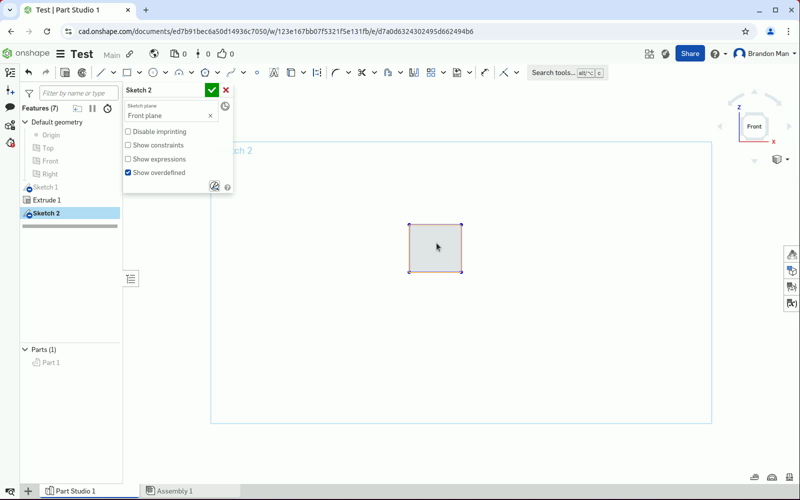
click(436, 242)
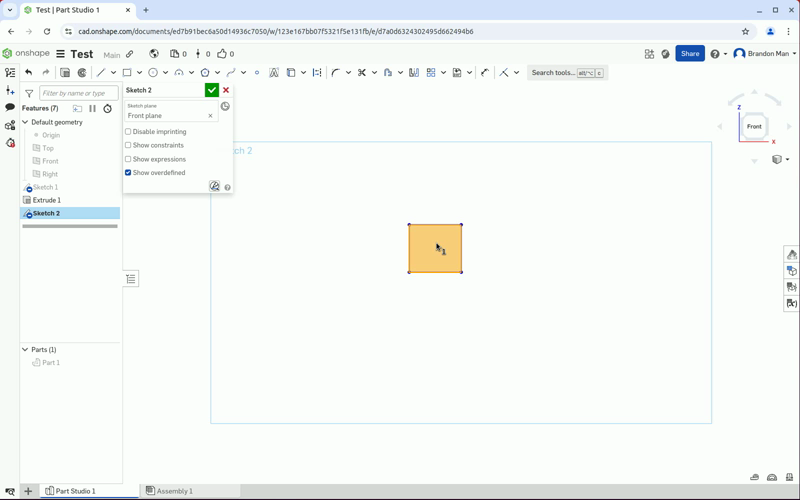
mouse_move(73, 352)
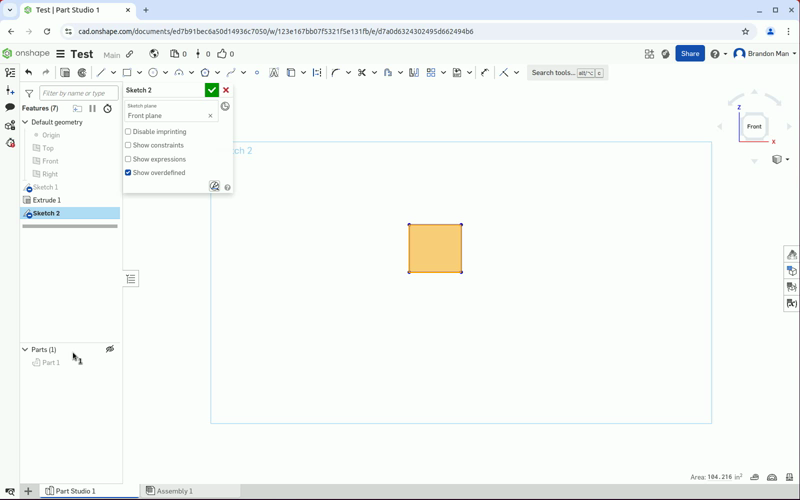
key(shift+y)
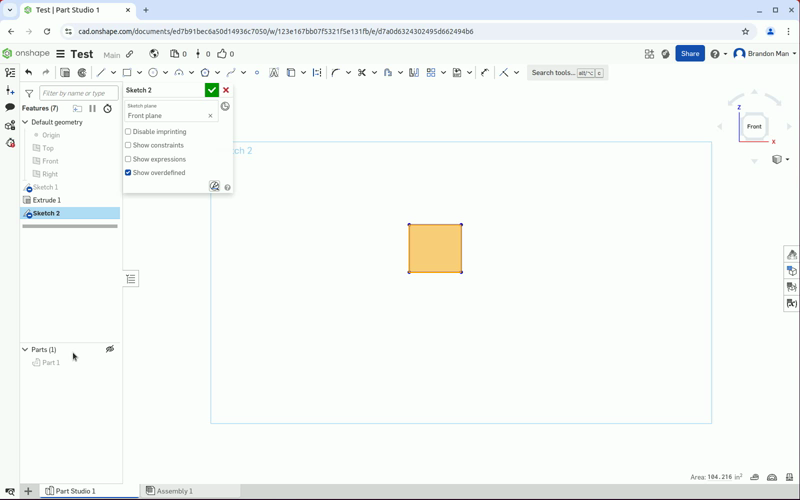
key(shift+e)
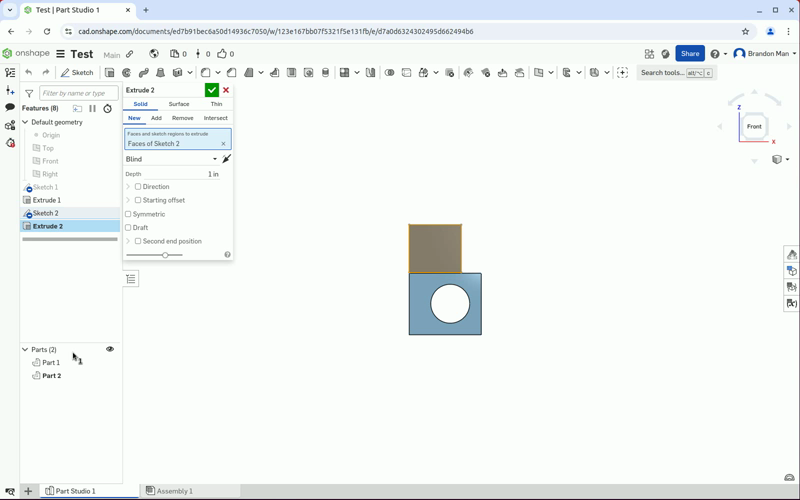
mouse_move(143, 106)
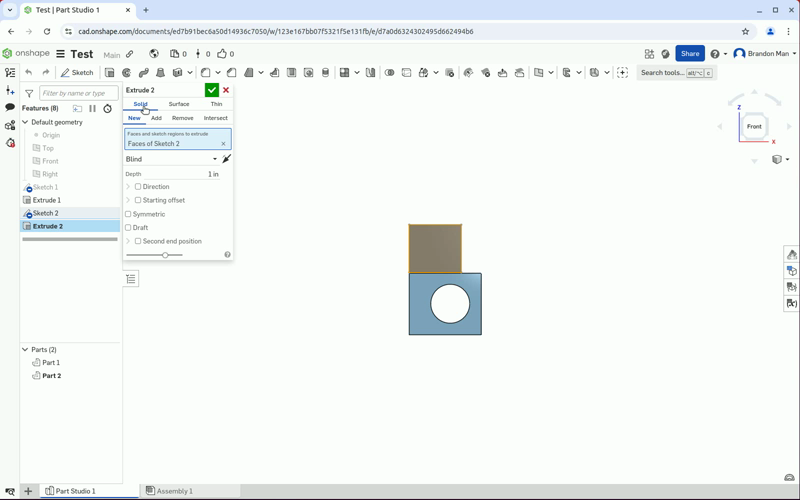
click(143, 106)
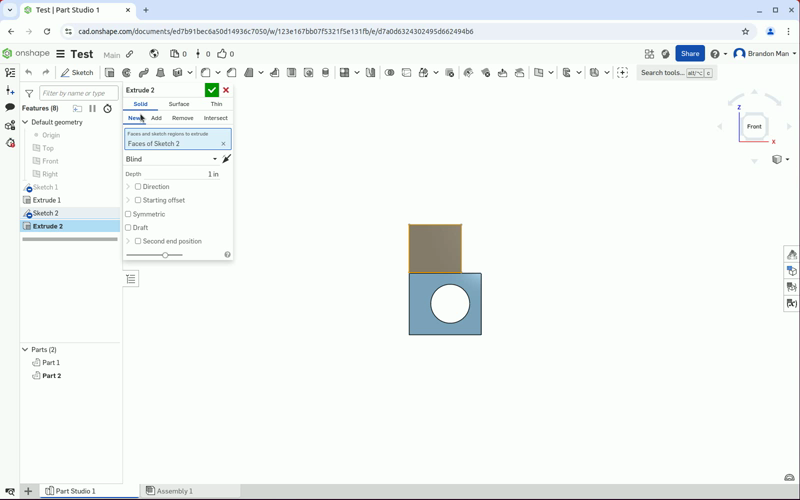
mouse_move(137, 120)
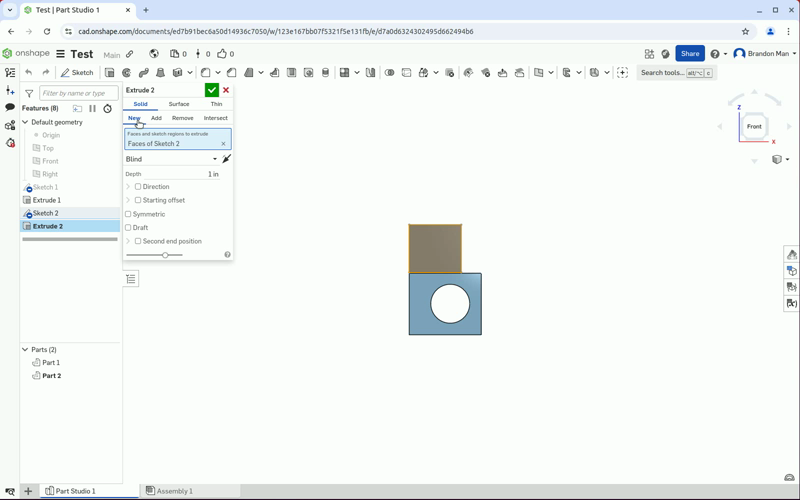
click(137, 120)
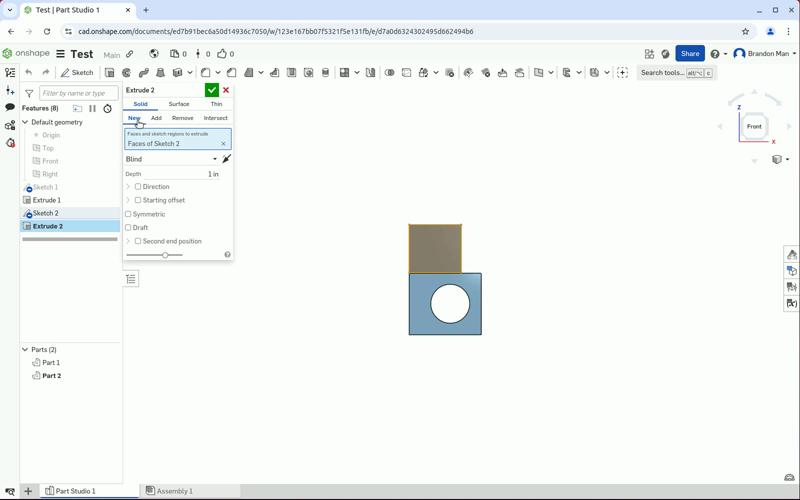
key(tab, 4)
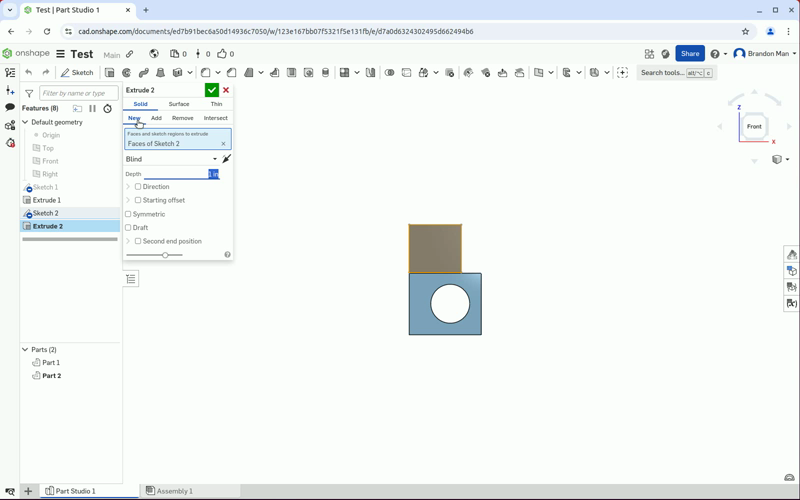
text(23.108)
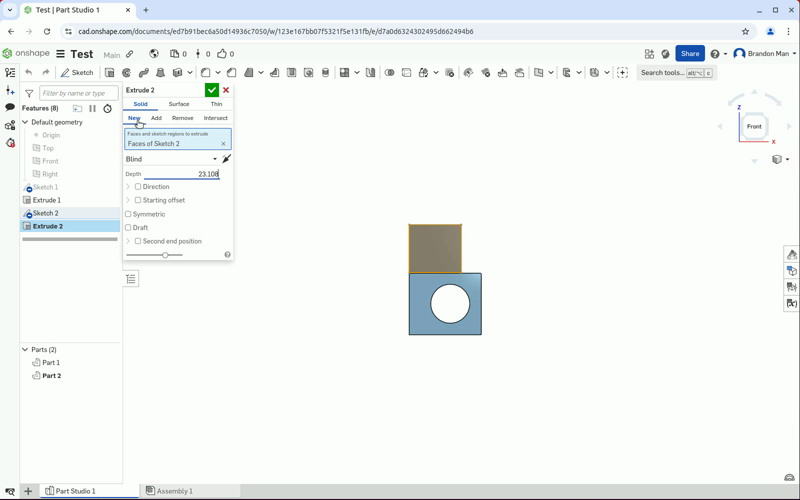
key(enter)
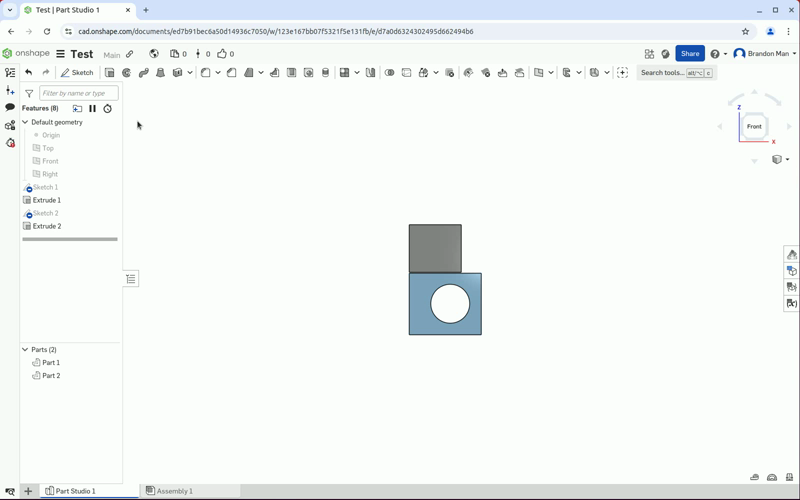
key(shift+h)
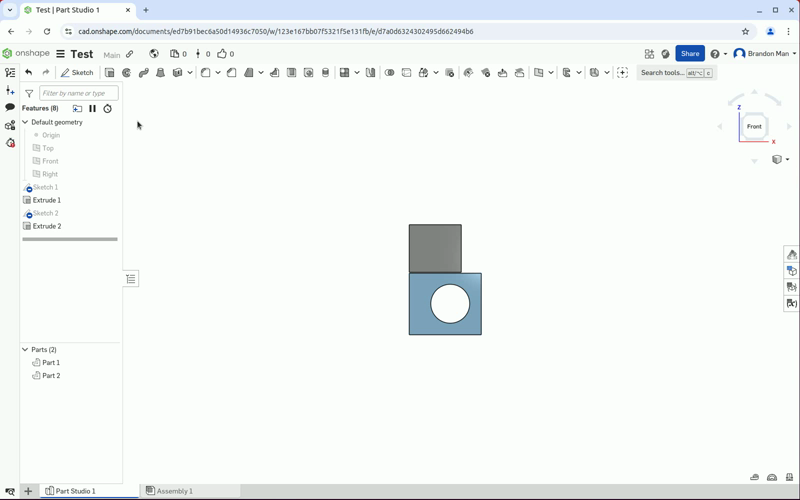
key(shift+h)
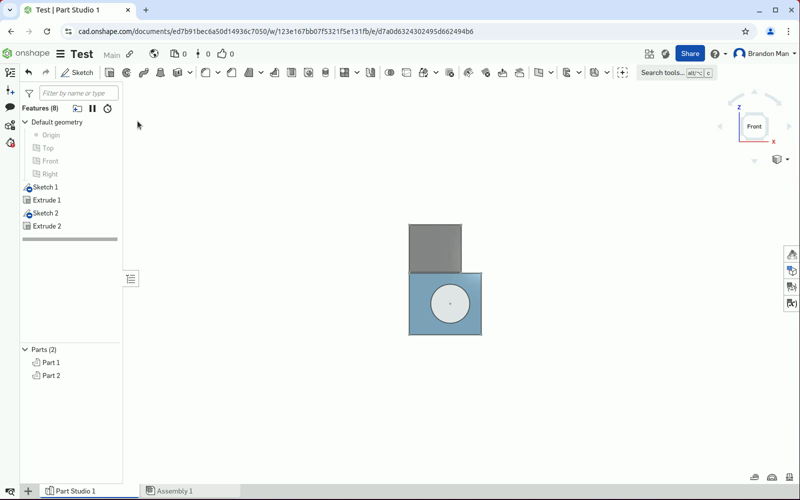
key(shift+7)
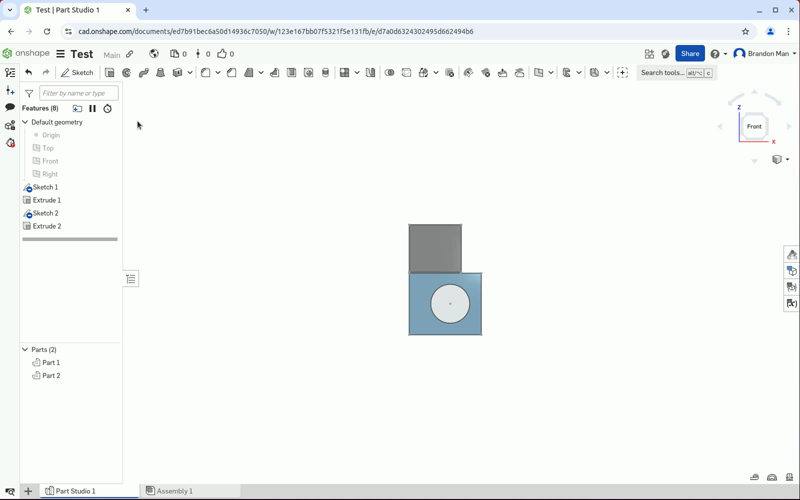
key(left, 2)
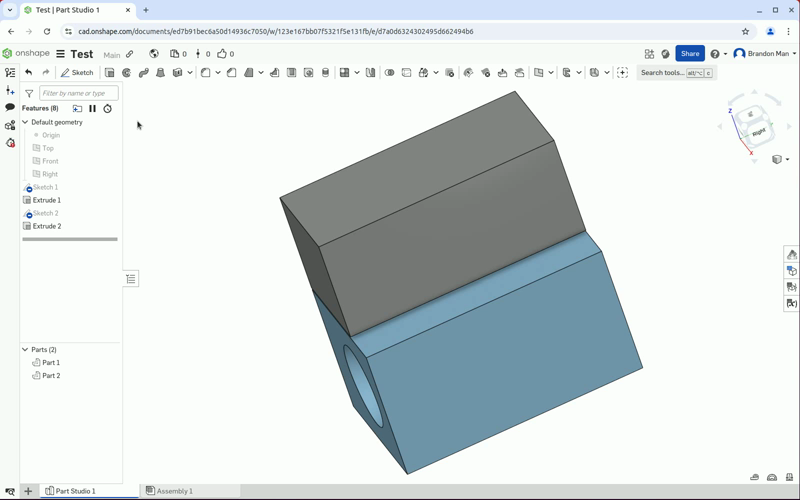
key(down, 2)
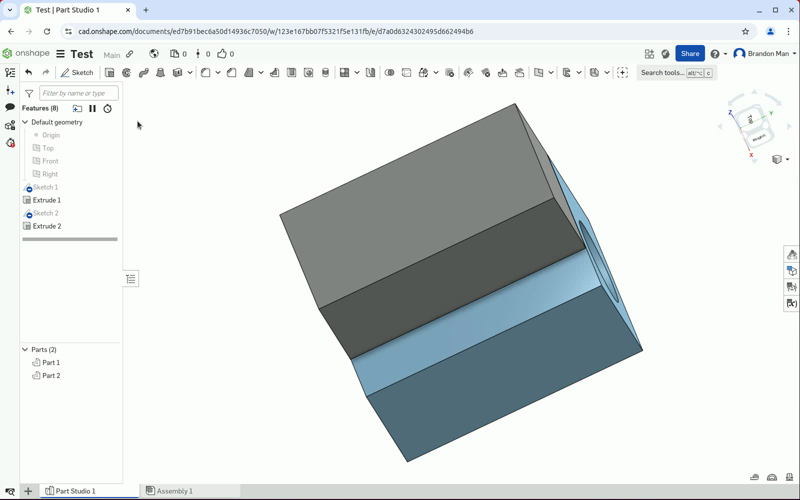
key(up, 2)
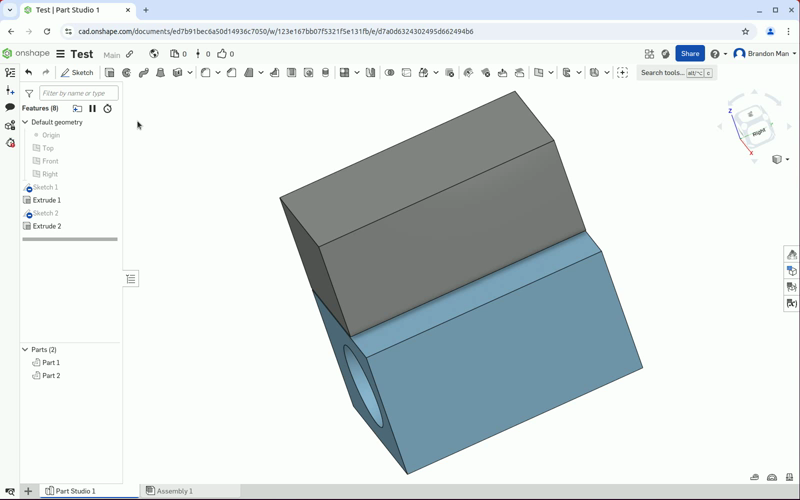
key(right, 2)
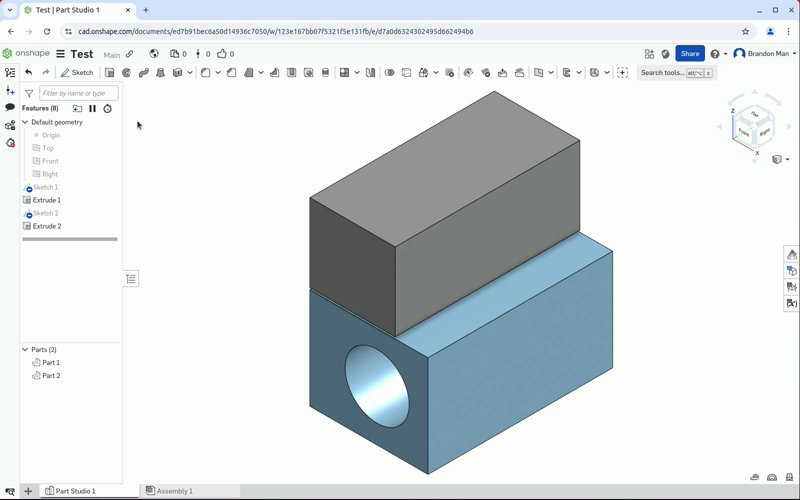
mouse_move(73, 189)
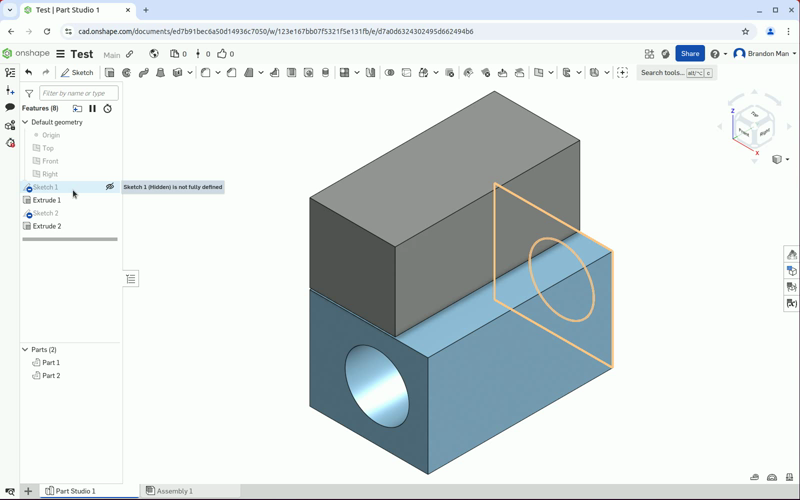
click(73, 189)